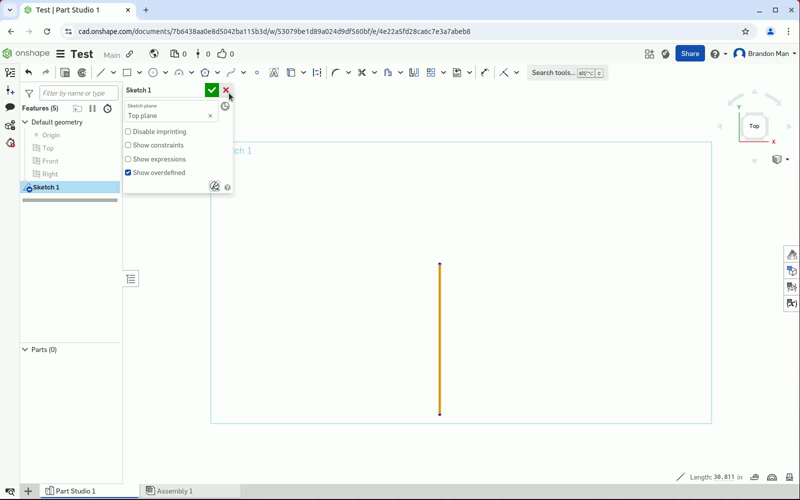
key(shift+h)
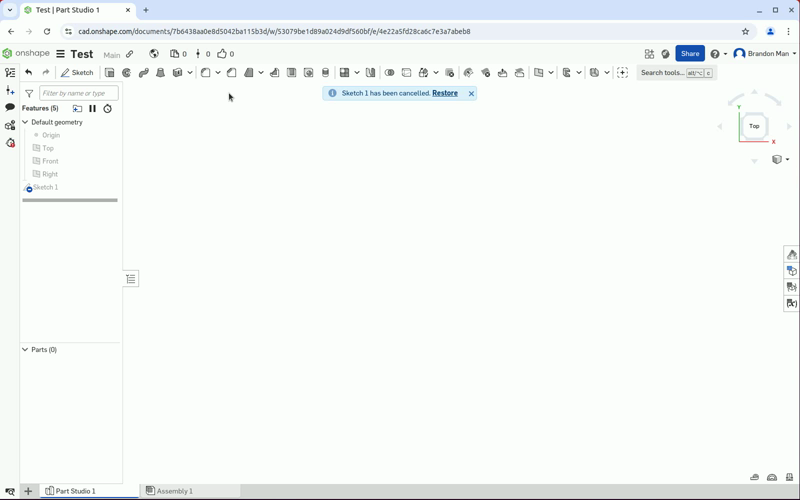
mouse_move(73, 352)
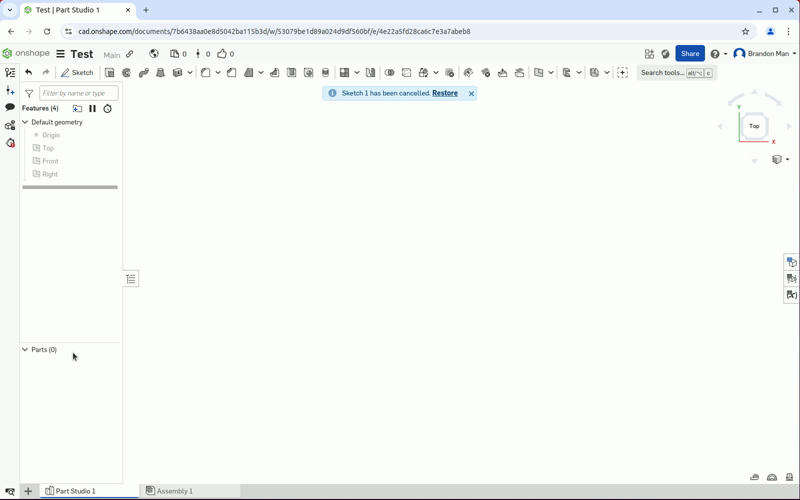
key(y)
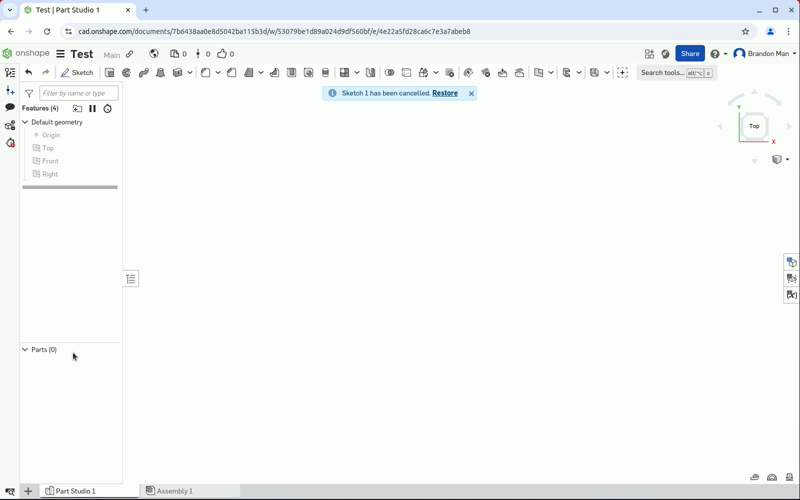
key(shift+p)
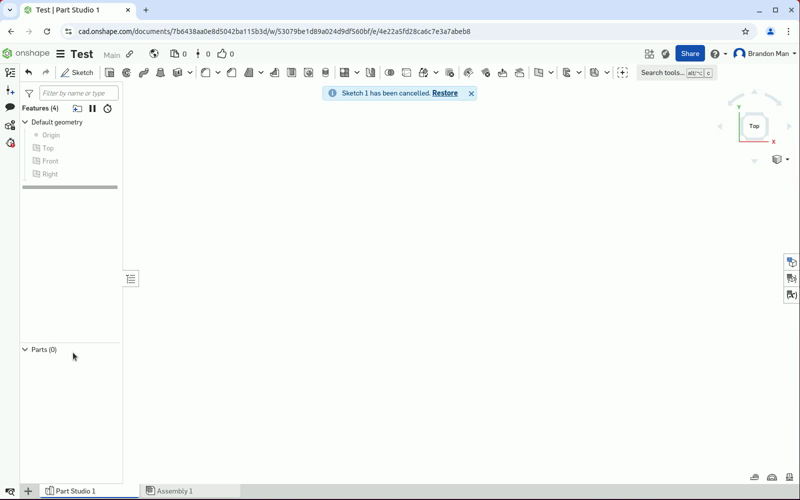
key(space)
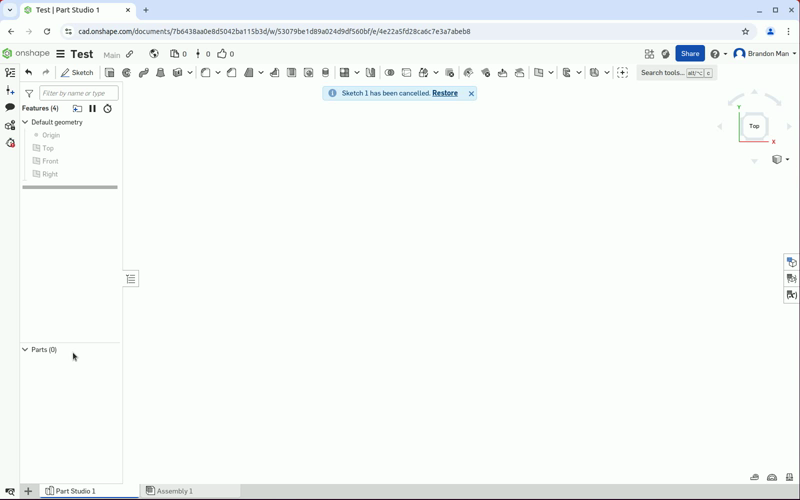
key_down(shift)
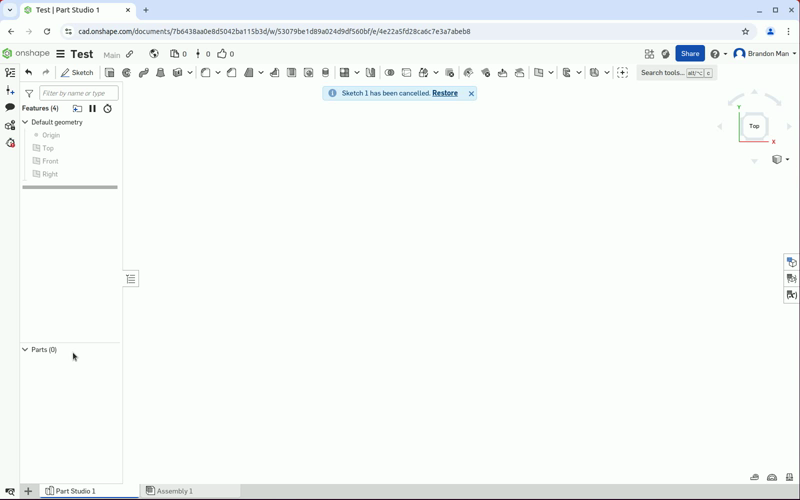
key(up)
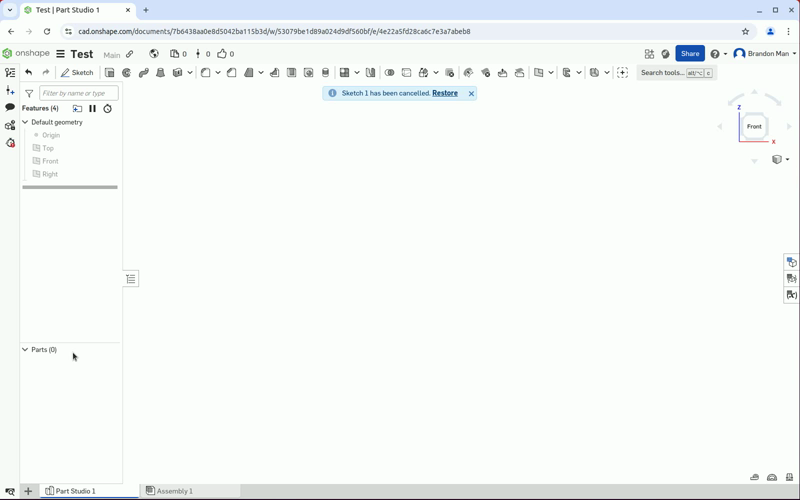
key_up(shift)
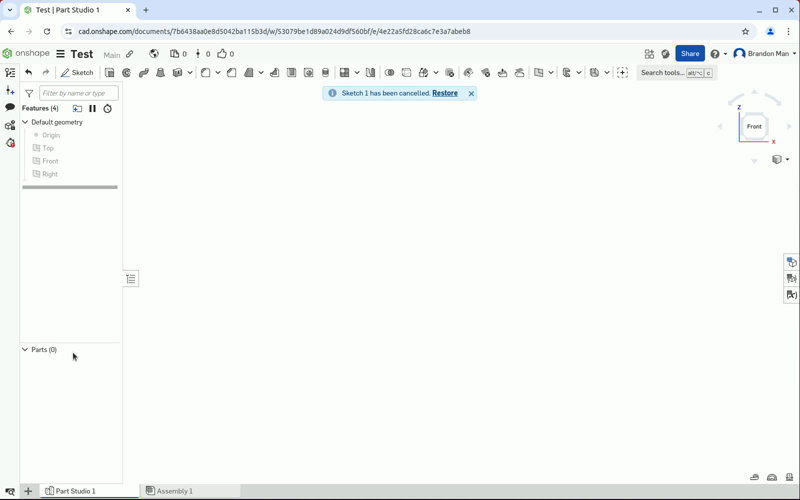
mouse_move(73, 352)
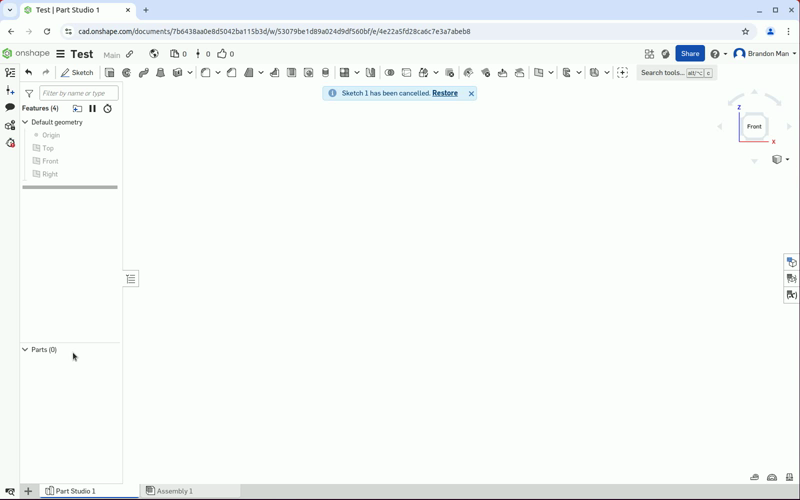
key(shift+y)
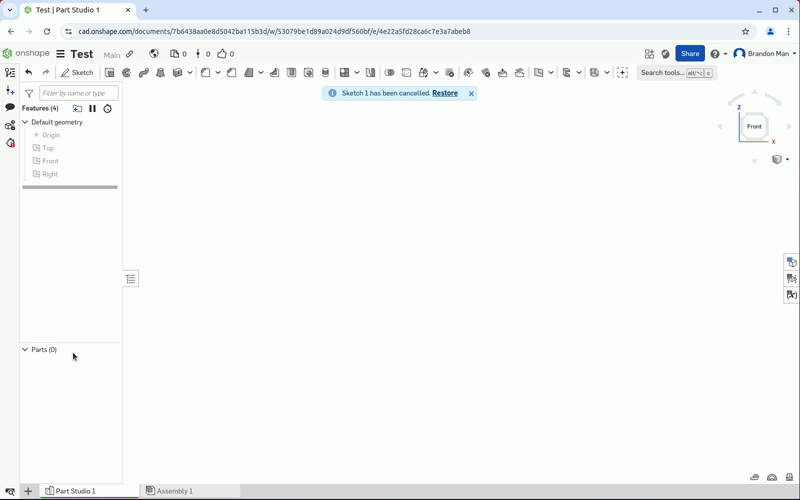
key(shift+s)
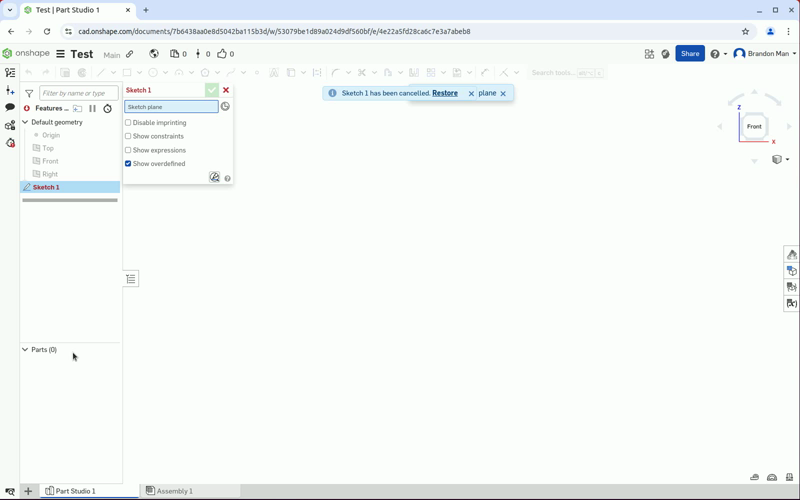
mouse_move(73, 163)
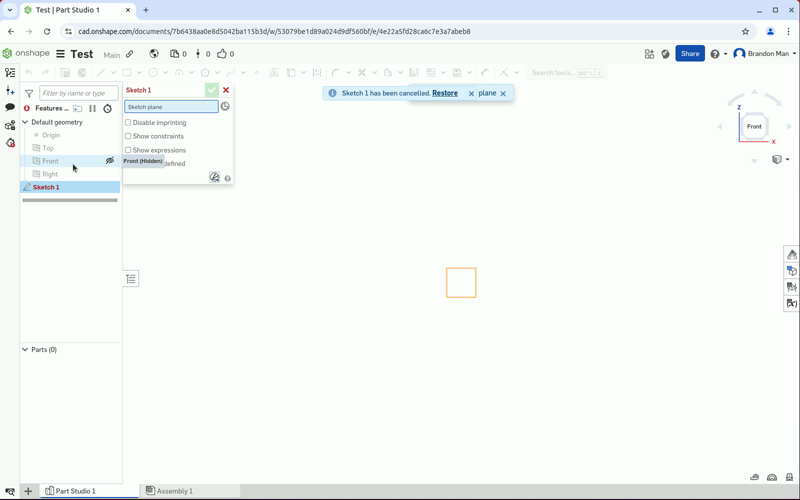
click(73, 163)
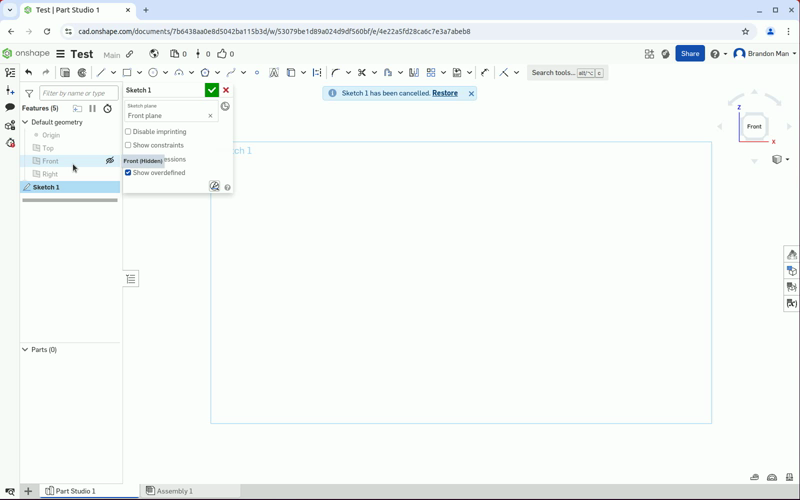
mouse_move(73, 352)
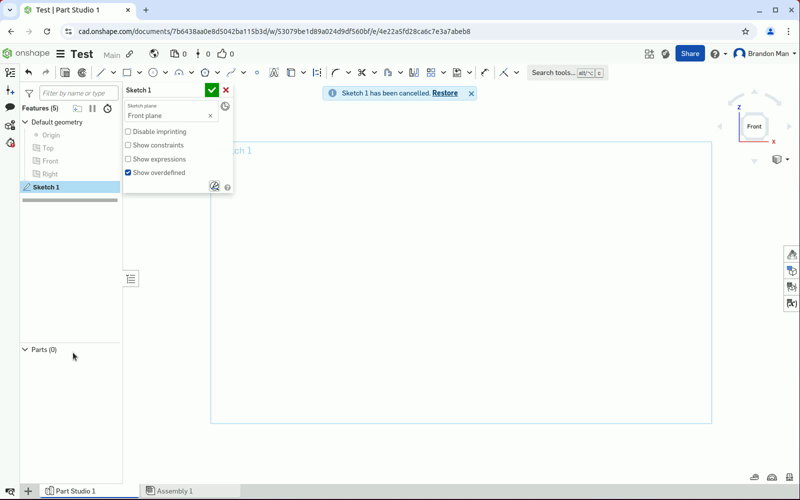
key(y)
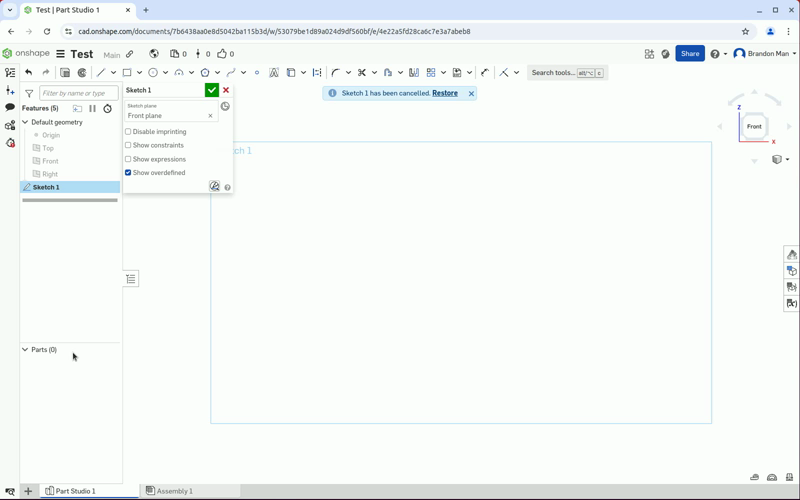
key(c)
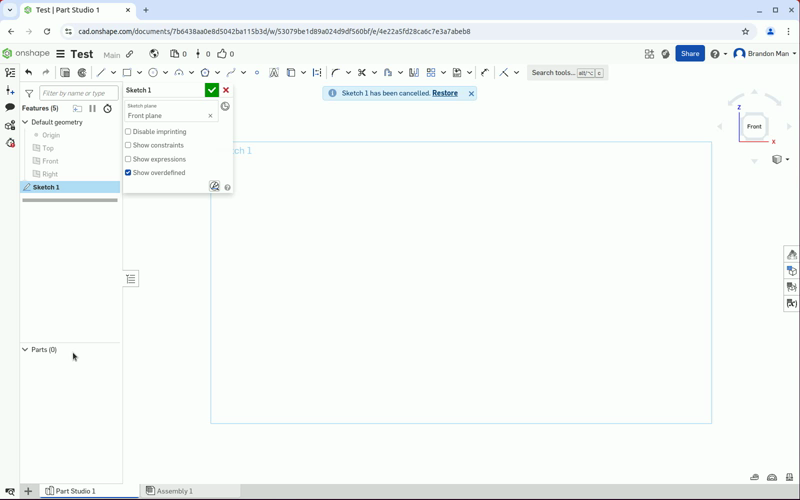
key_down(shift)
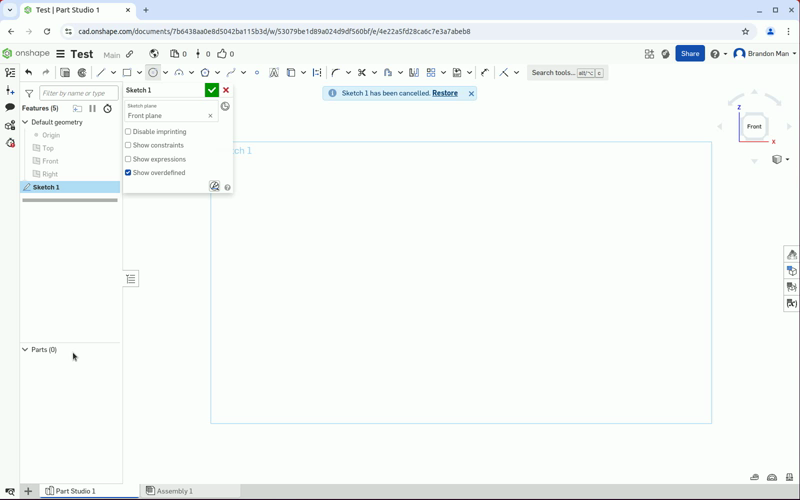
mouse_move(461, 282)
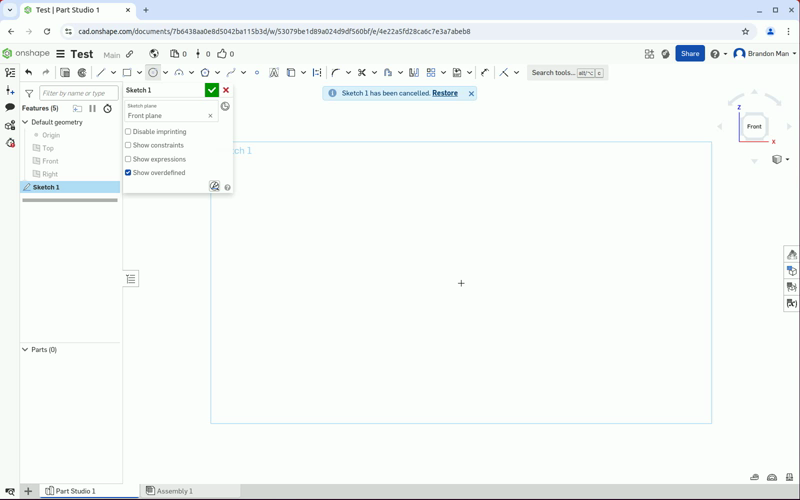
click(461, 282)
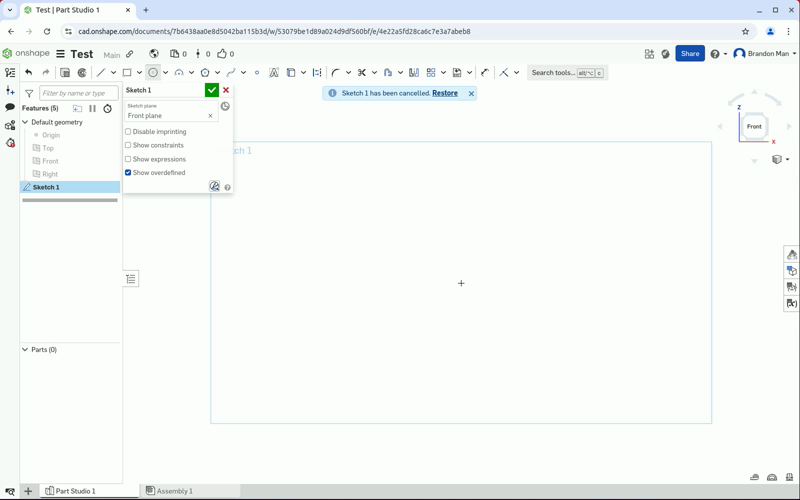
key_up(shift)
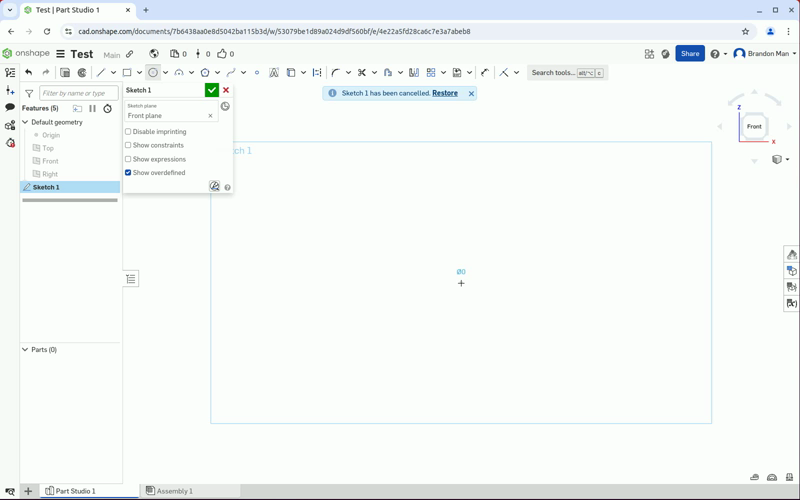
mouse_move(480, 282)
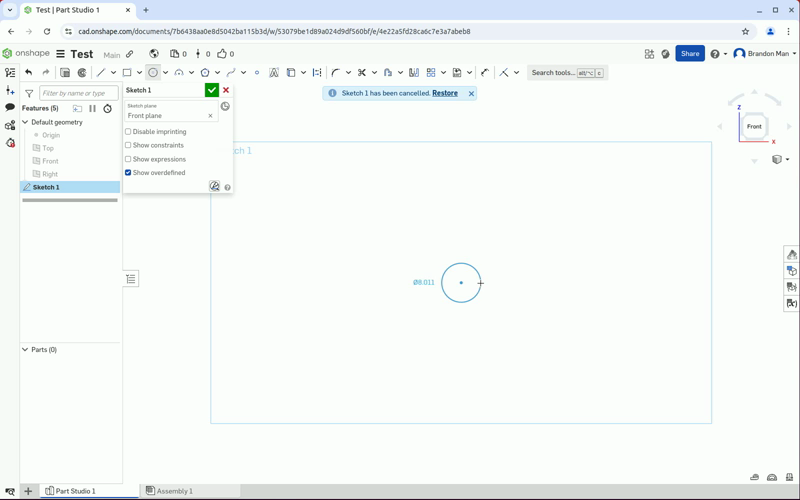
click(480, 282)
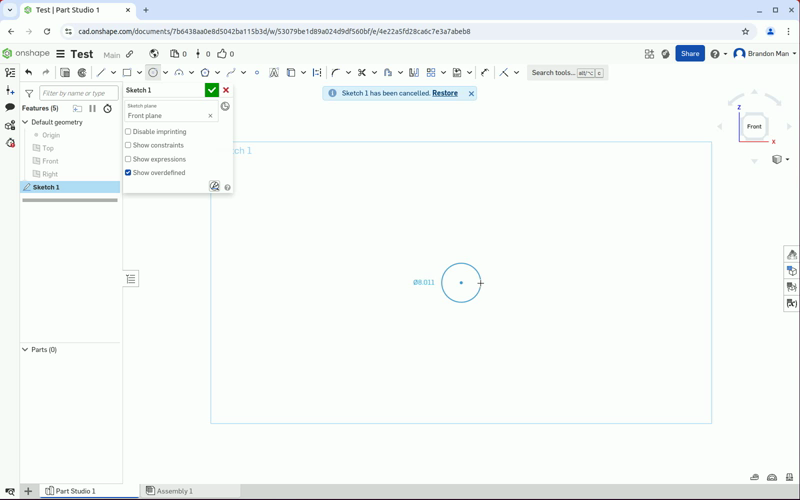
key(esc)
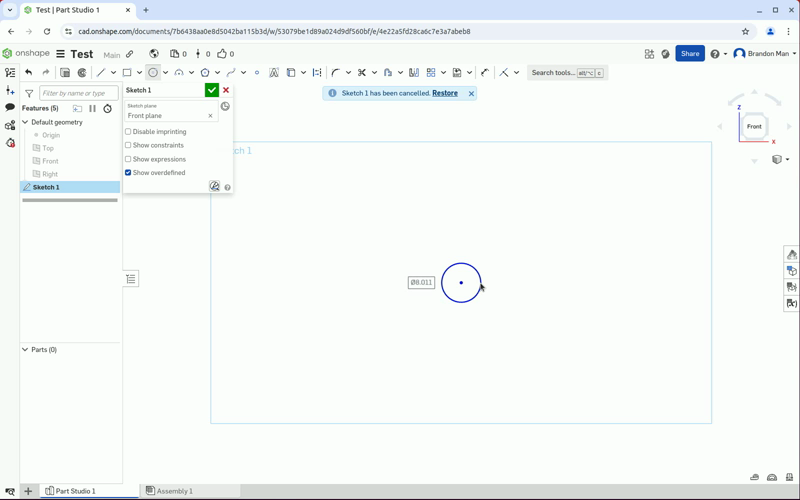
mouse_move(449, 278)
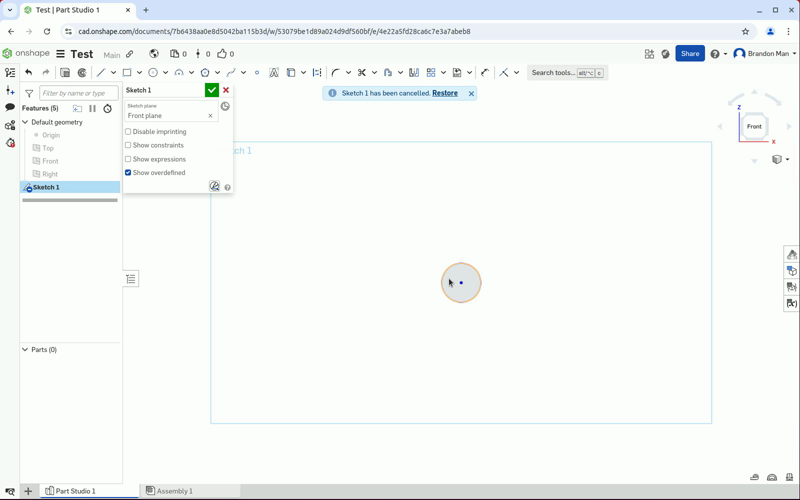
scroll(6)
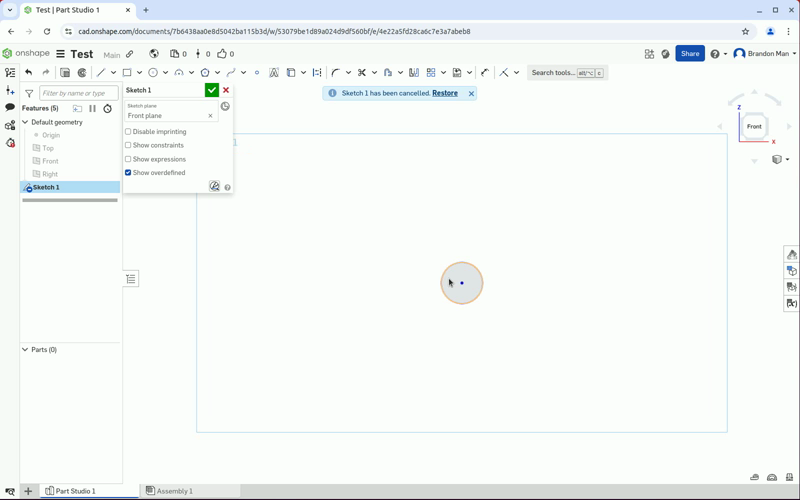
scroll(6)
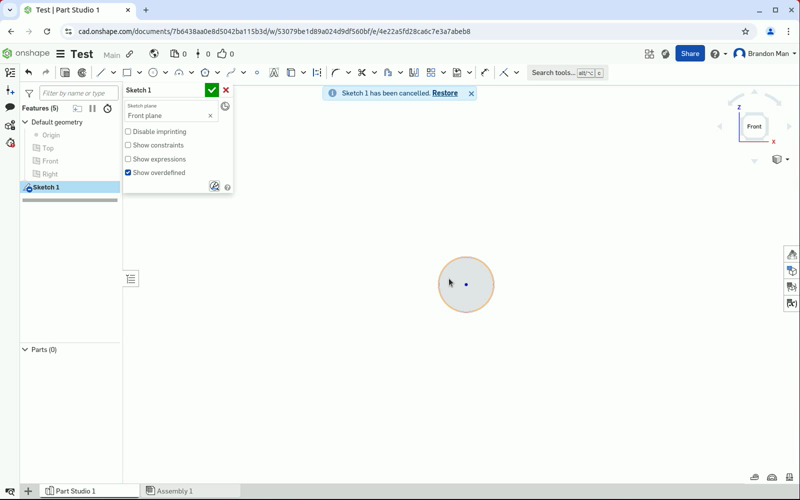
scroll(6)
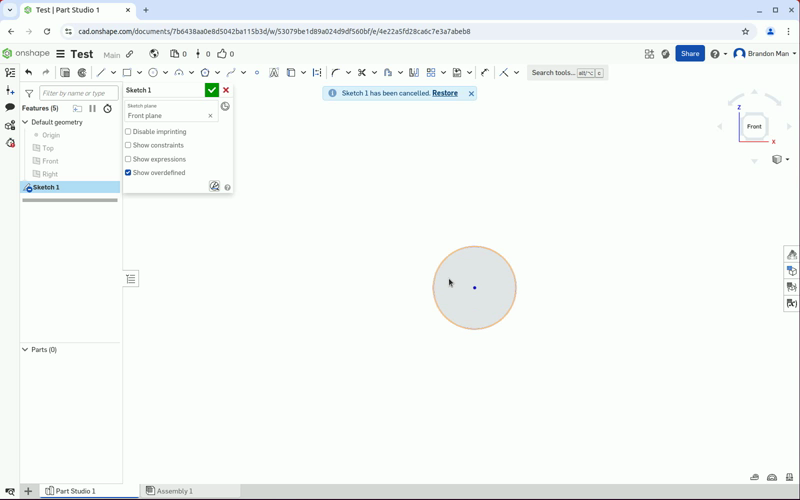
scroll(6)
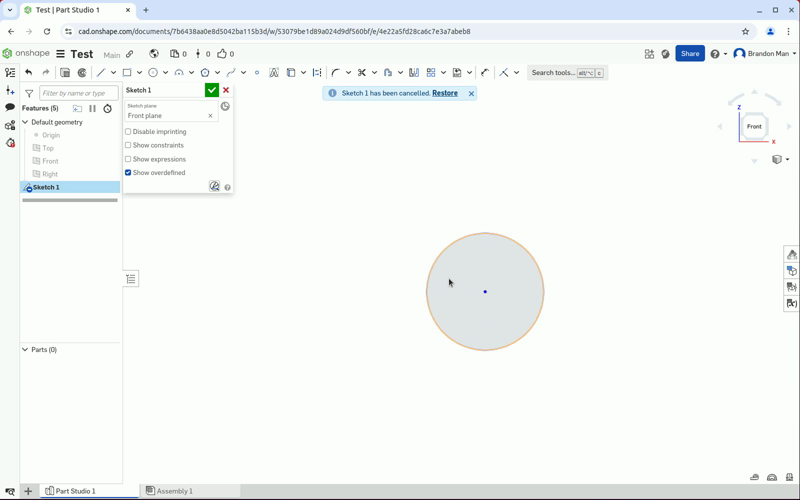
scroll(6)
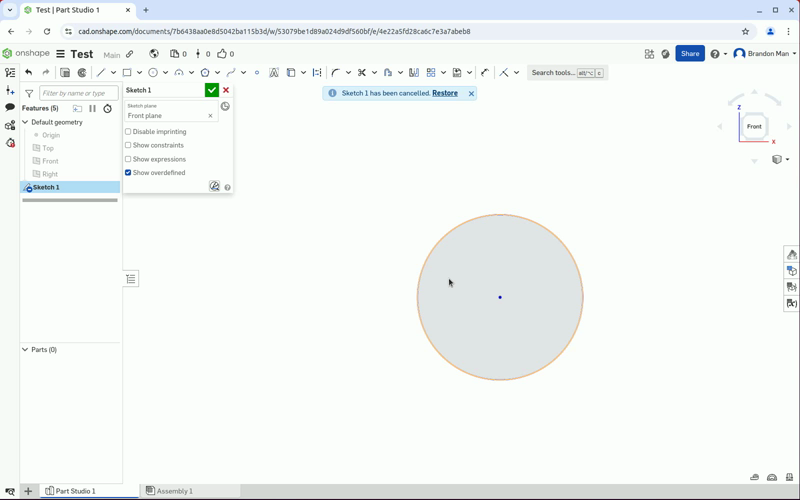
scroll(6)
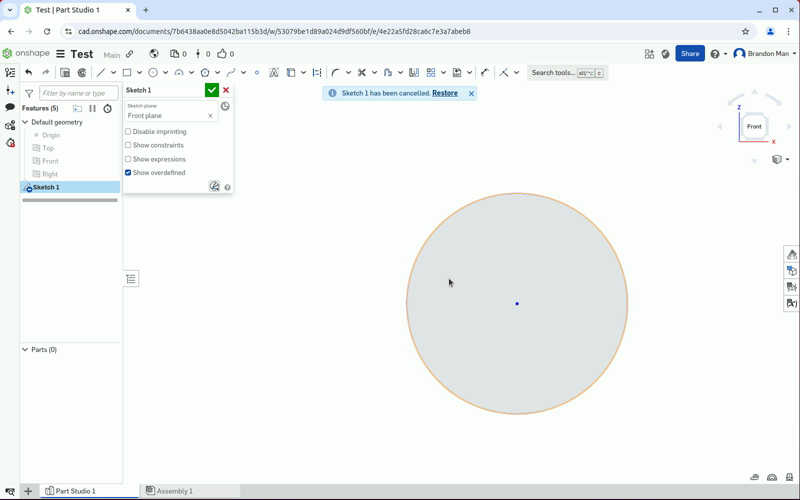
scroll(6)
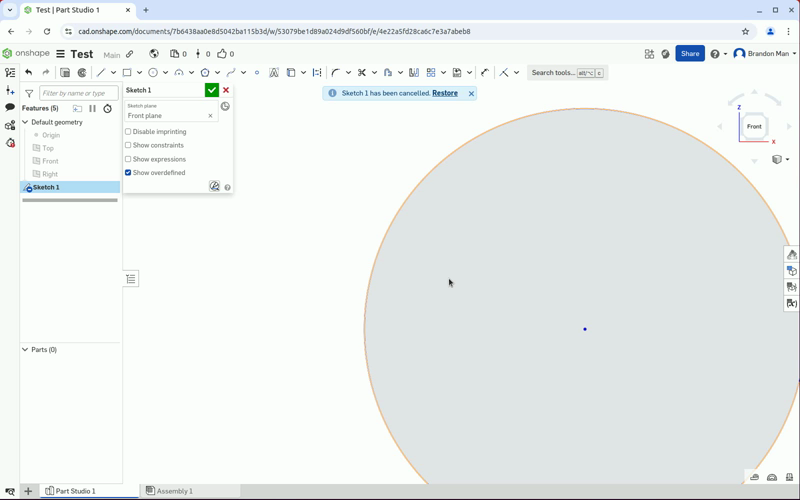
click(449, 278)
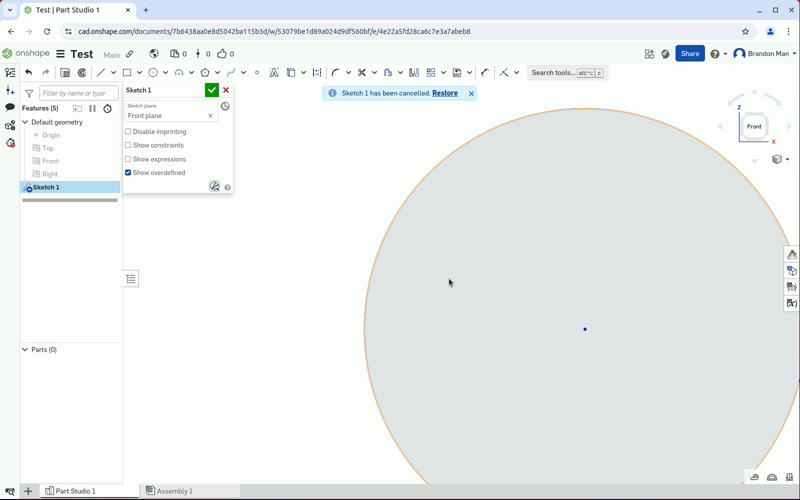
scroll(-6)
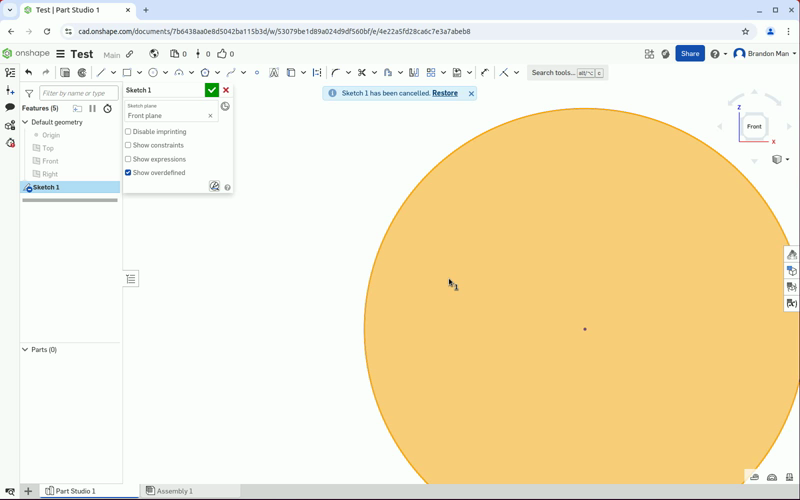
scroll(-6)
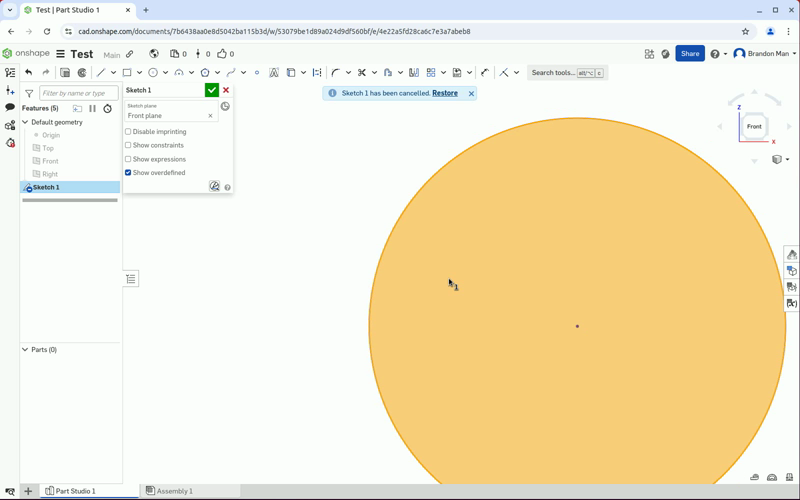
scroll(-6)
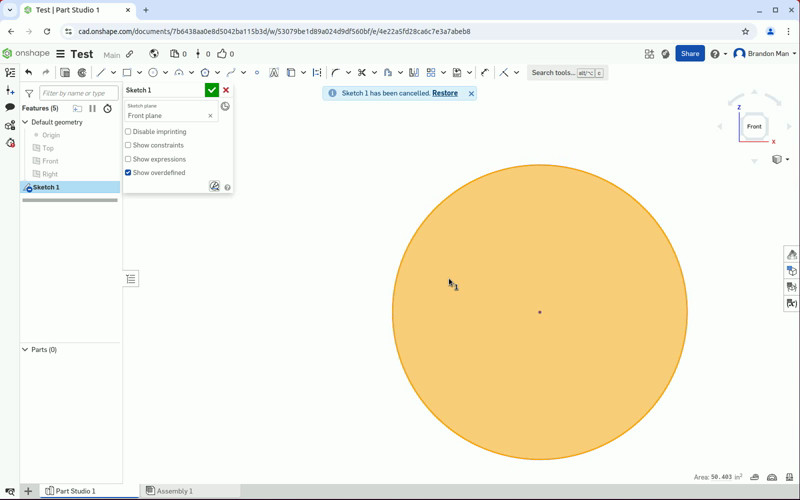
scroll(-6)
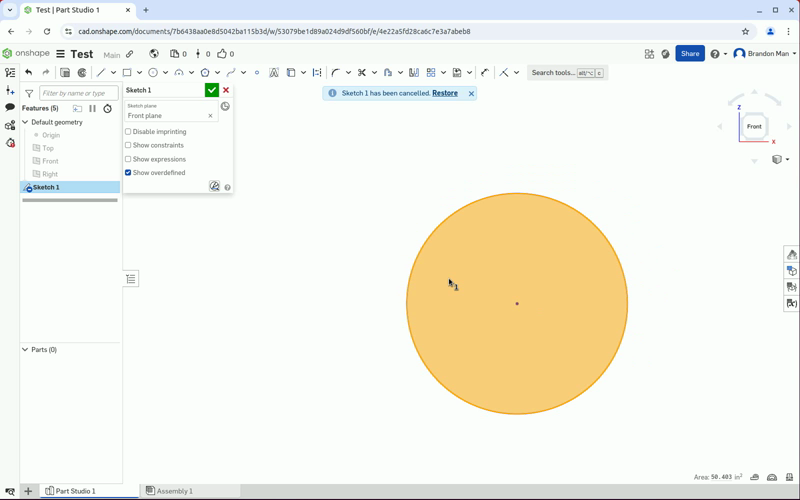
scroll(-6)
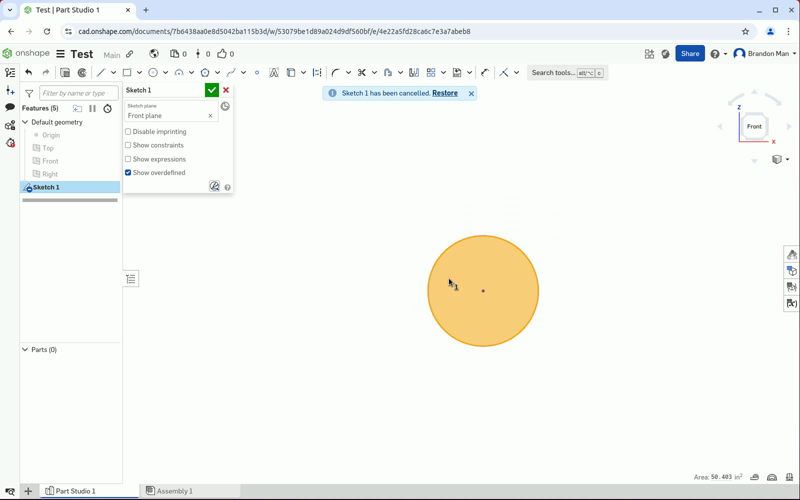
scroll(-6)
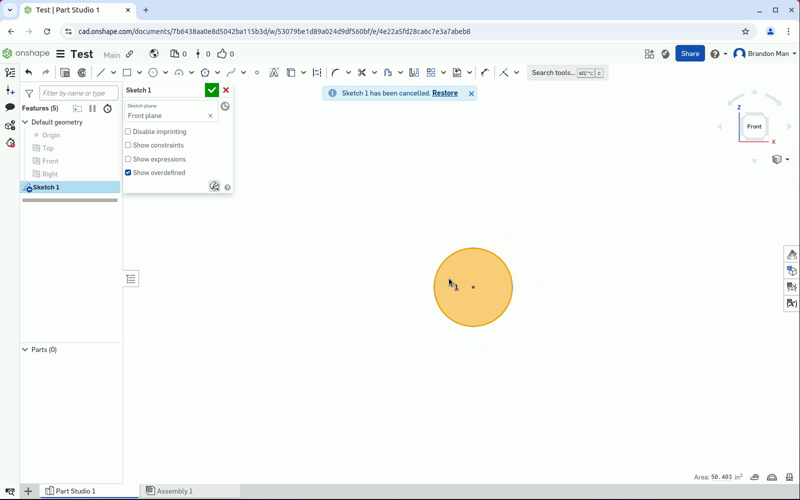
scroll(-6)
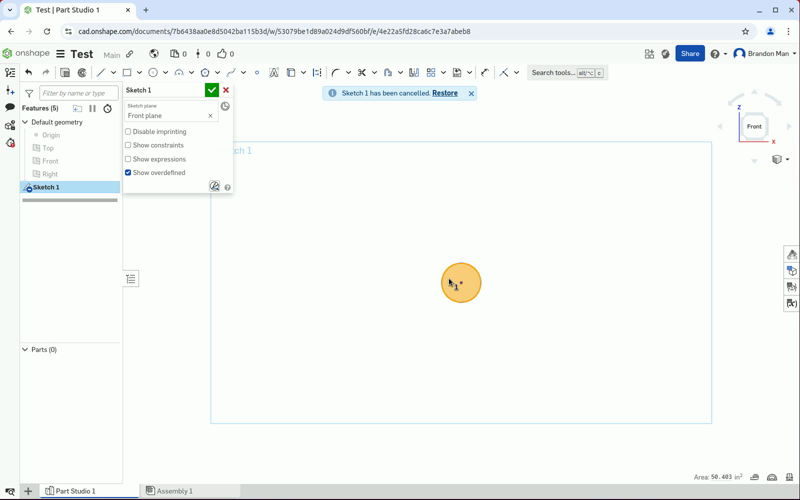
mouse_move(73, 352)
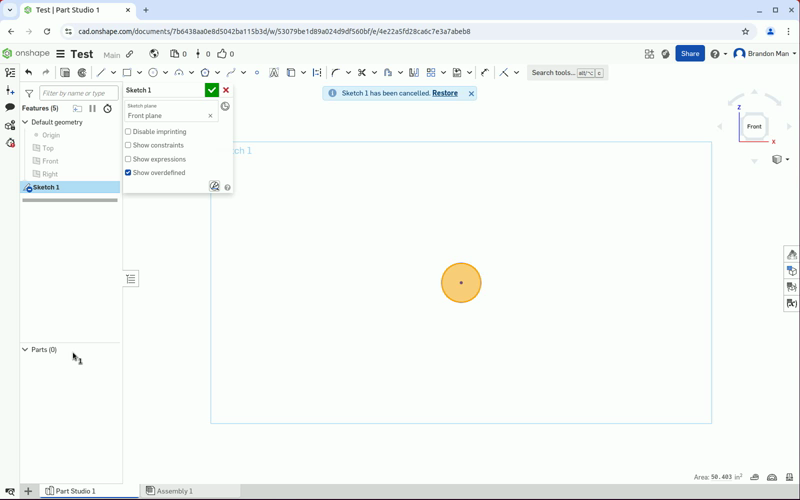
key(shift+y)
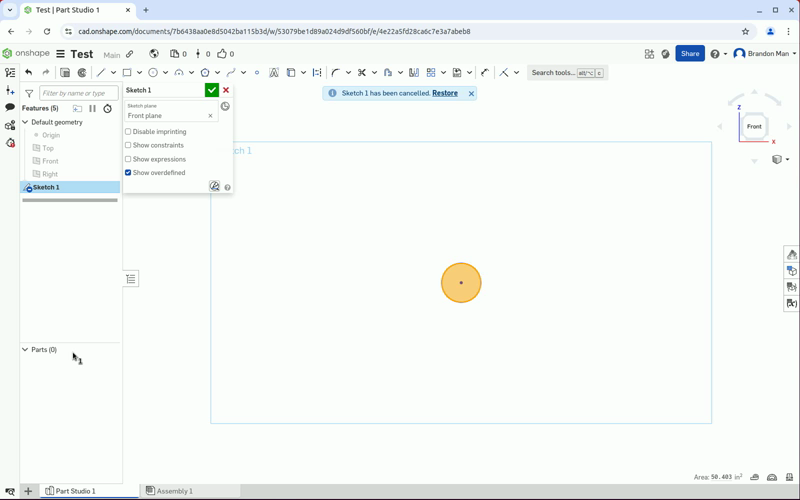
key(shift+e)
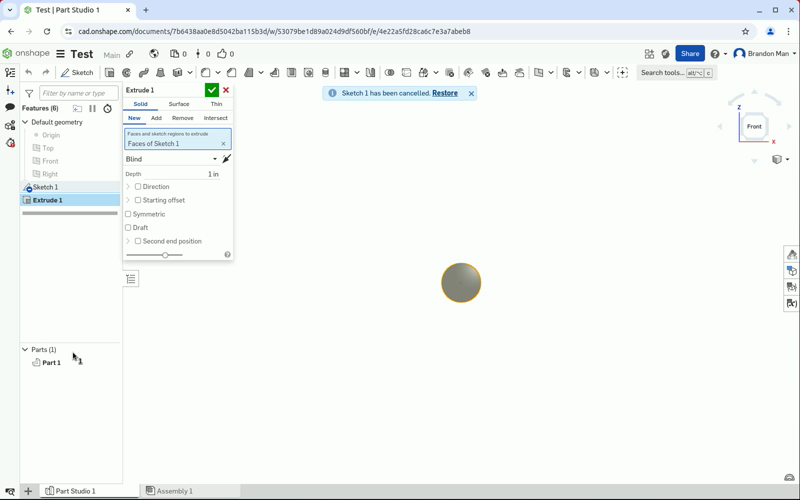
mouse_move(143, 106)
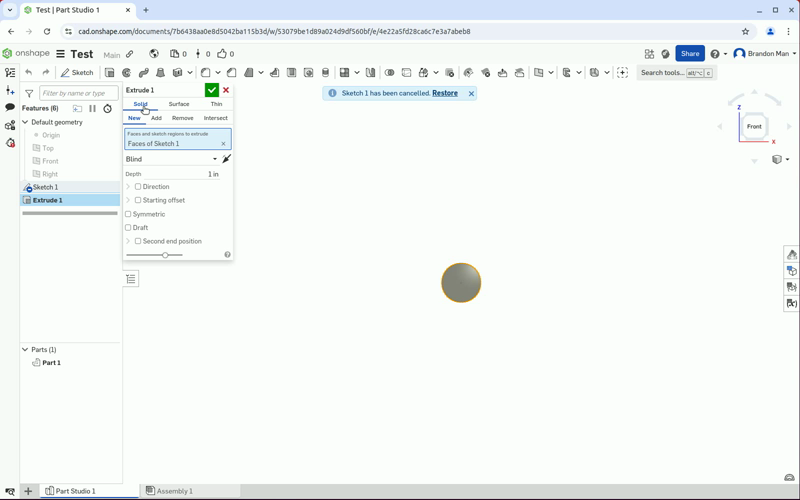
click(143, 106)
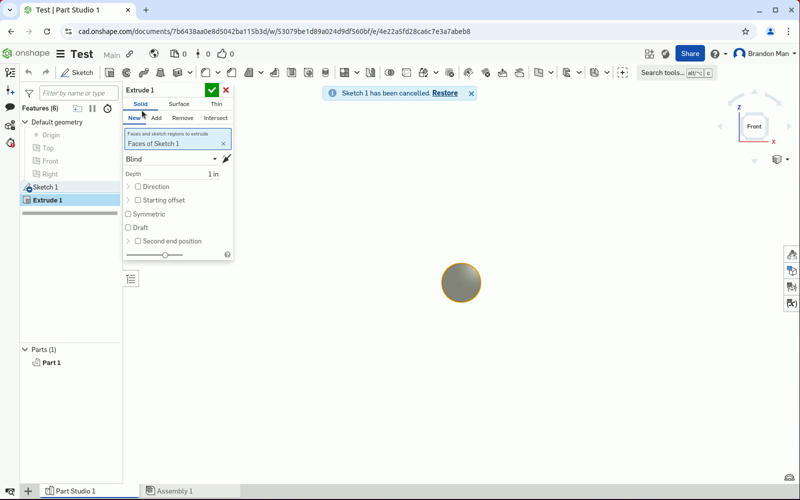
mouse_move(137, 120)
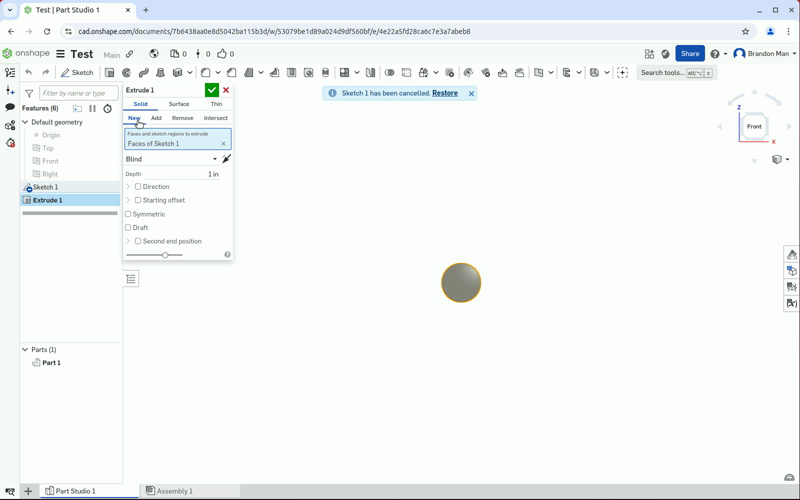
click(137, 120)
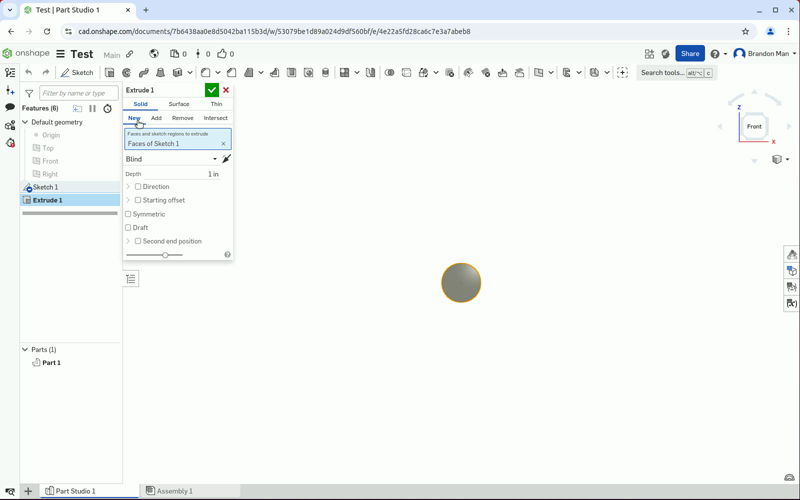
key(tab, 4)
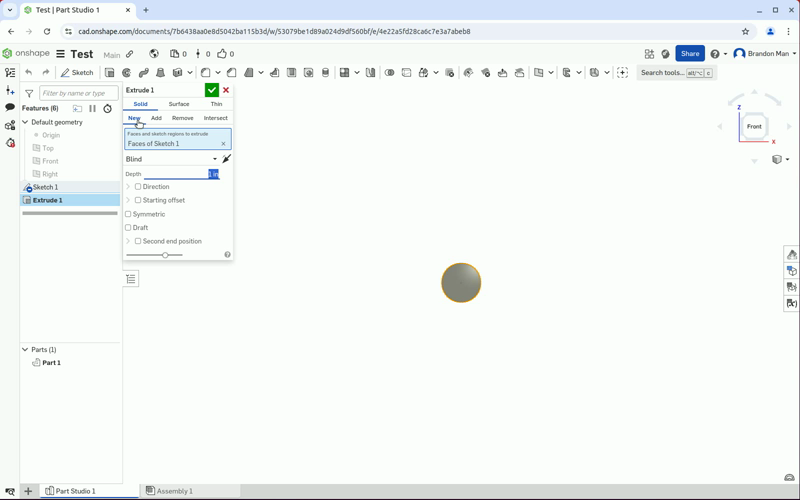
text(-23.108)
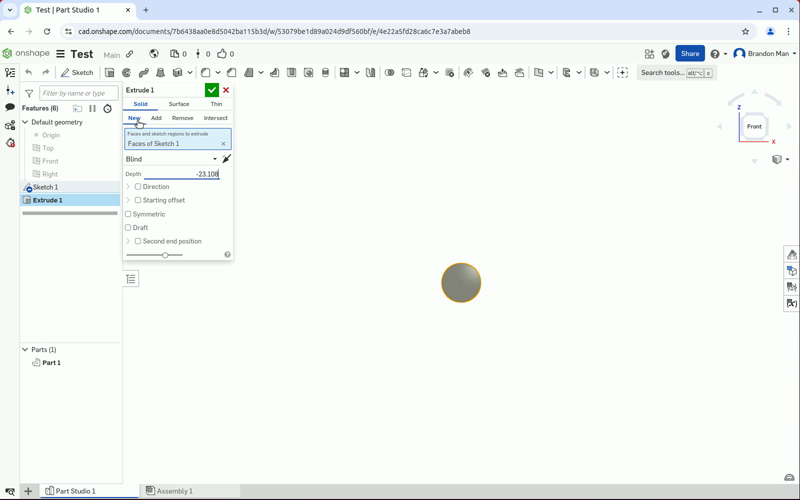
key(enter)
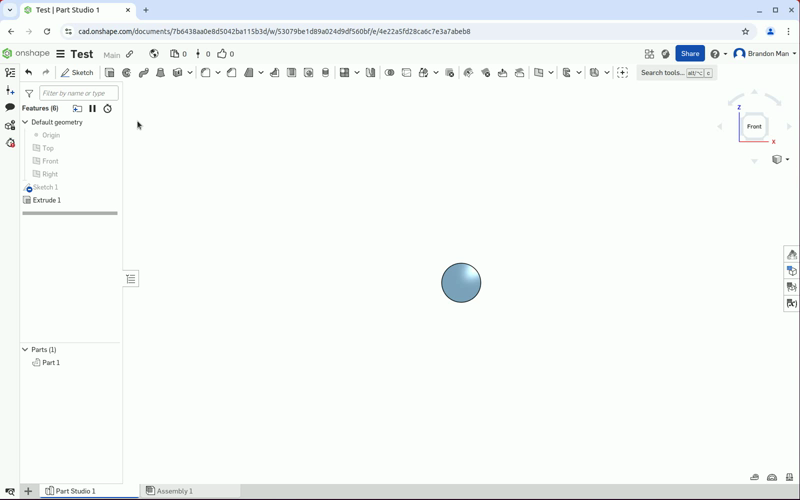
key(shift+h)
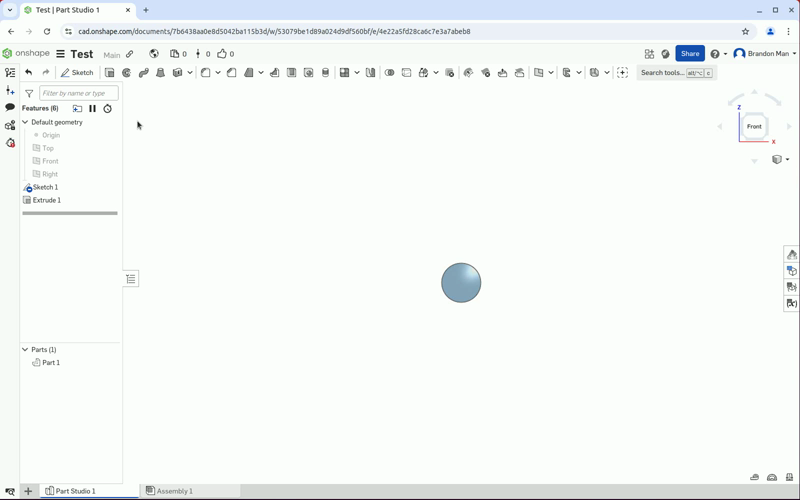
key(shift+h)
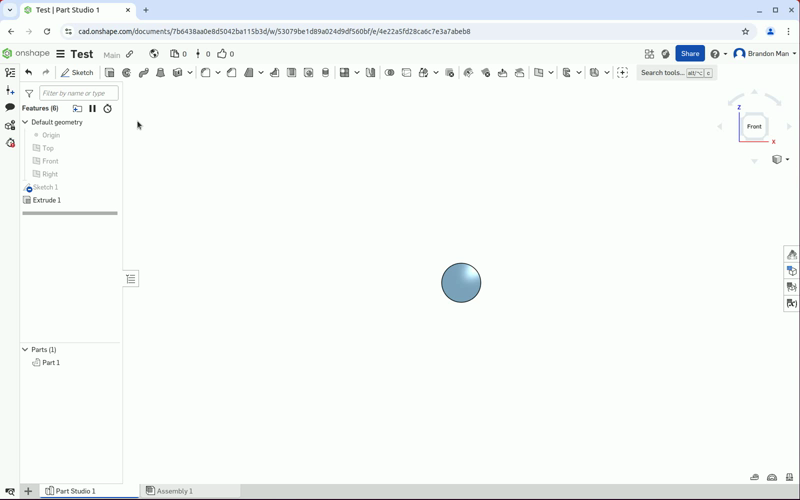
mouse_move(73, 189)
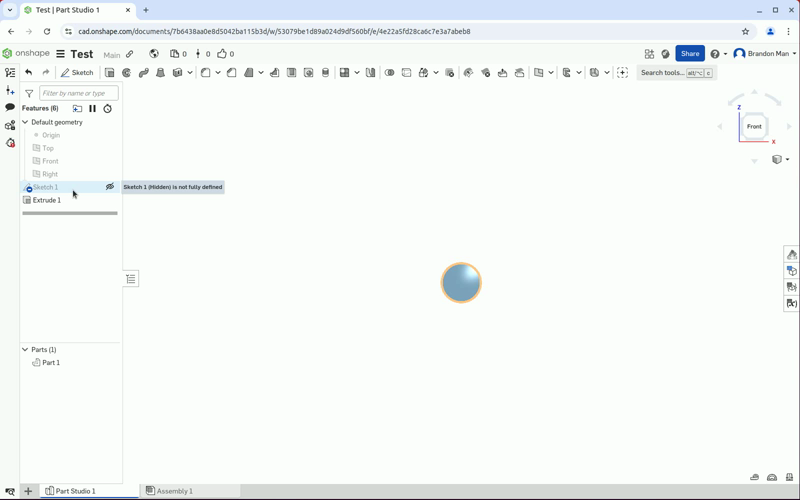
click(73, 189)
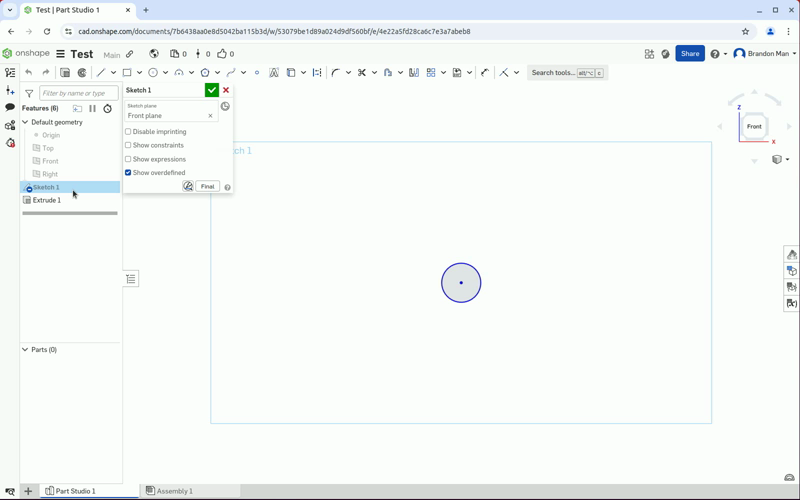
mouse_move(229, 92)
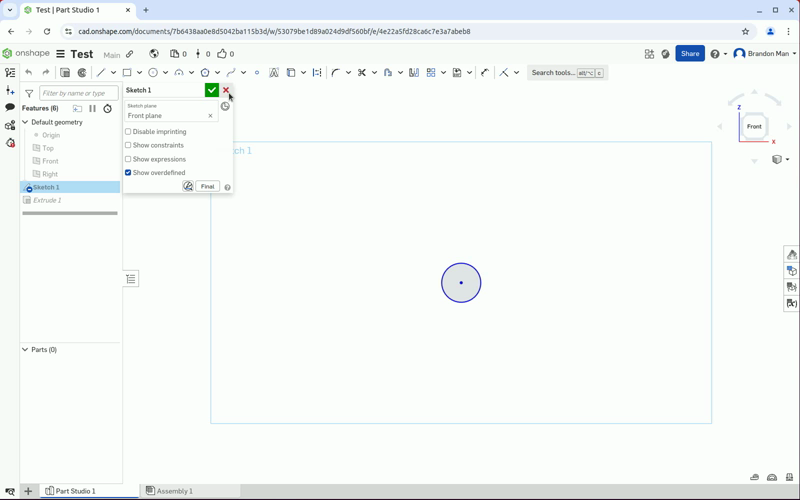
click(229, 92)
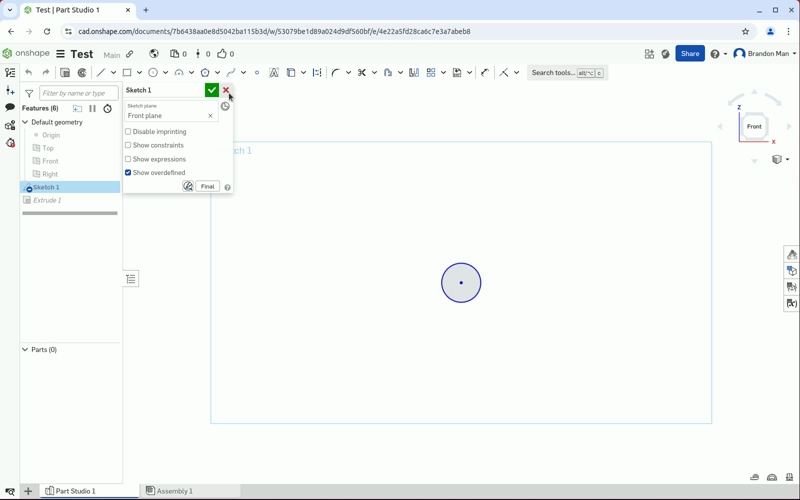
key(shift+s)
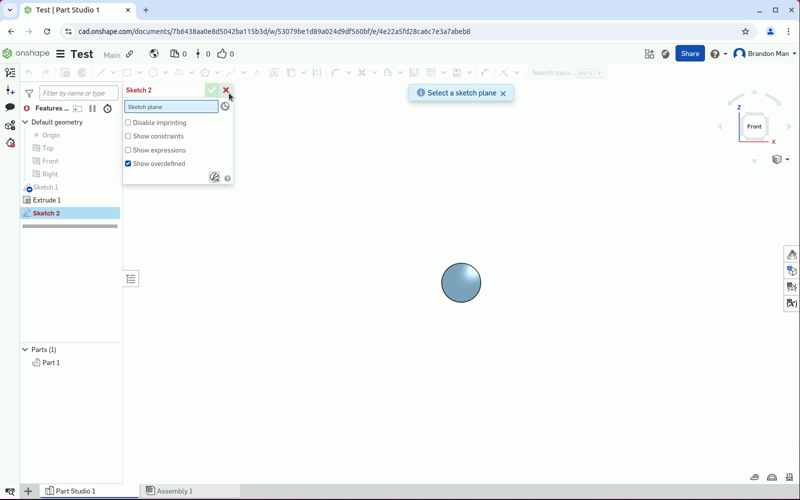
mouse_move(73, 163)
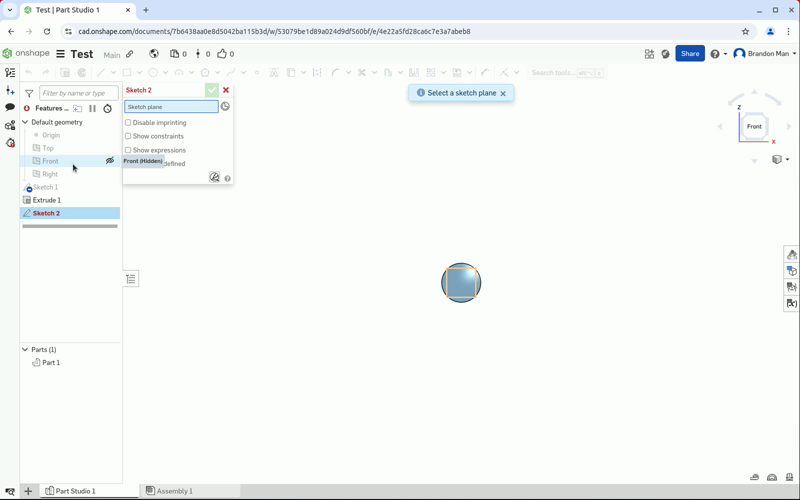
click(73, 163)
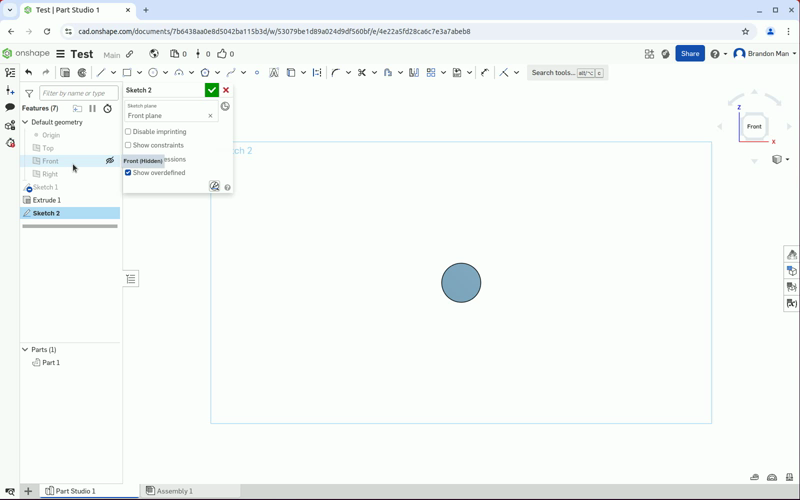
mouse_move(73, 352)
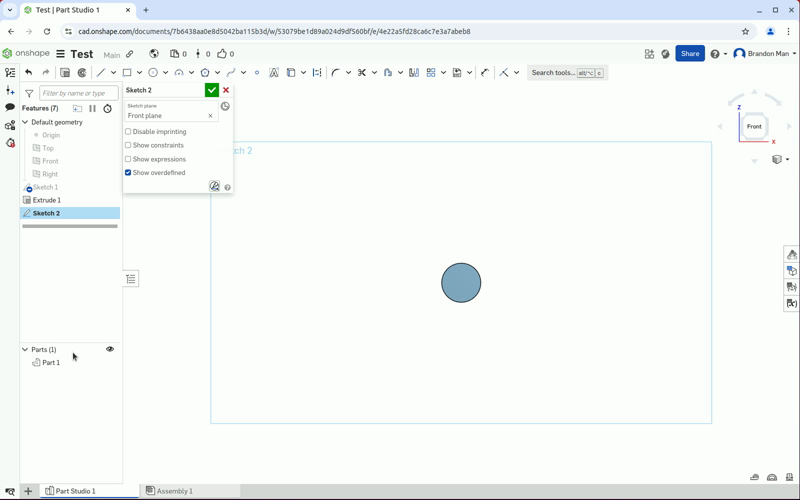
key(y)
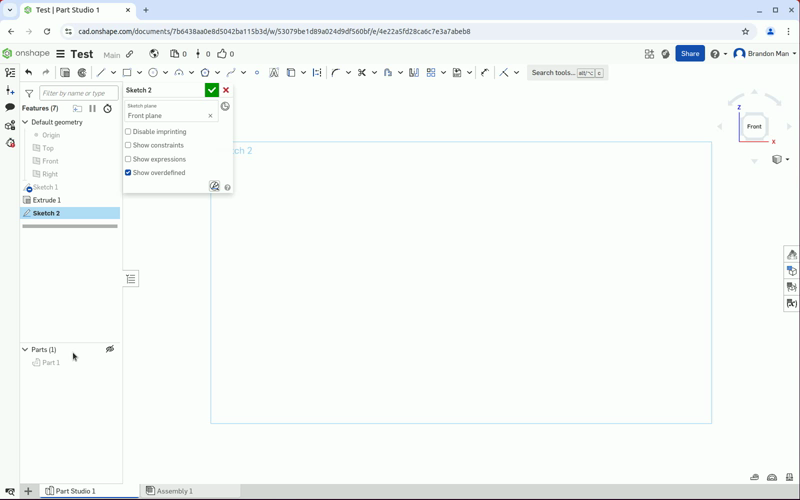
key(l)
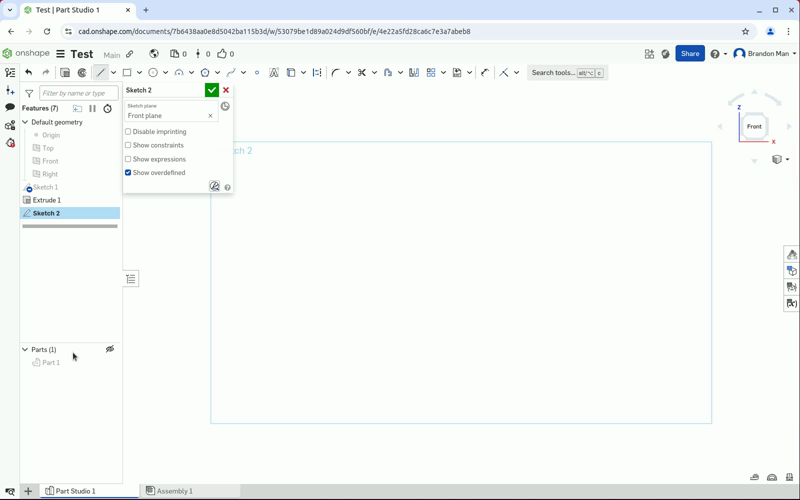
key_down(shift)
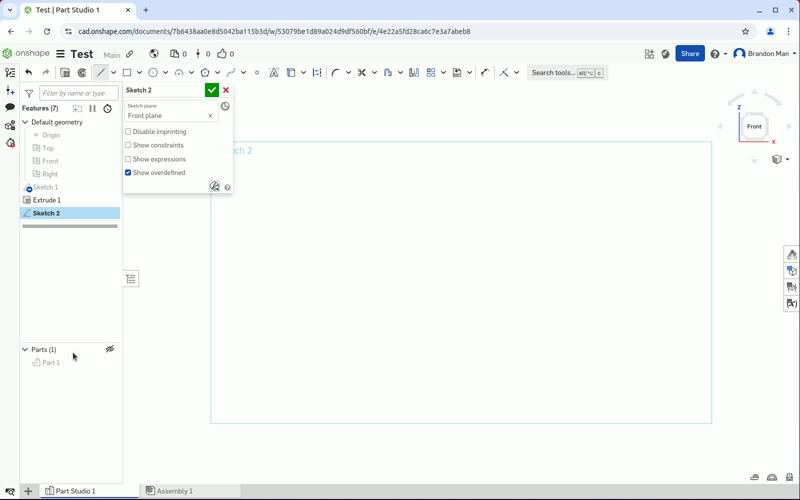
mouse_move(430, 282)
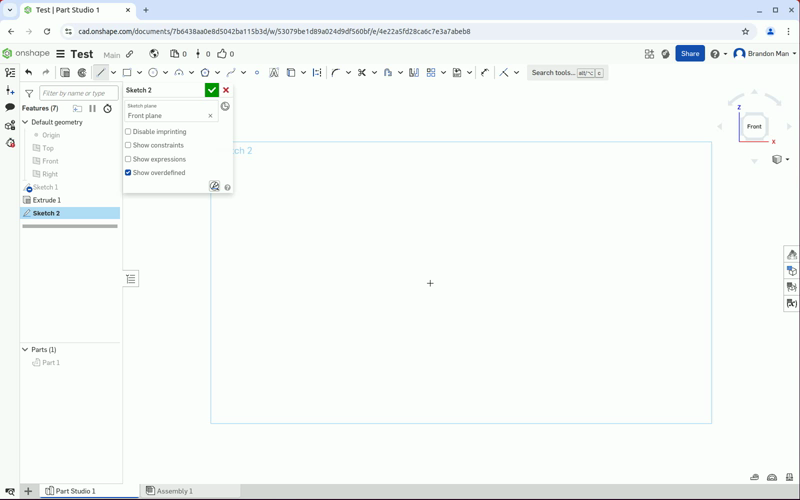
click(430, 282)
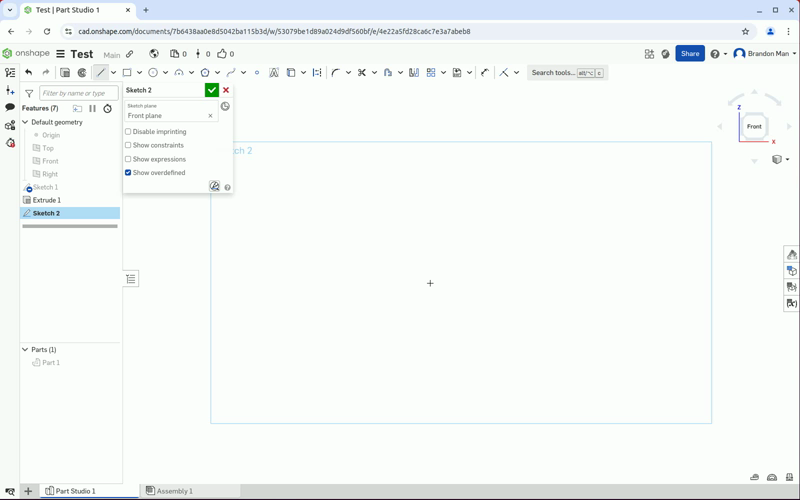
key_up(shift)
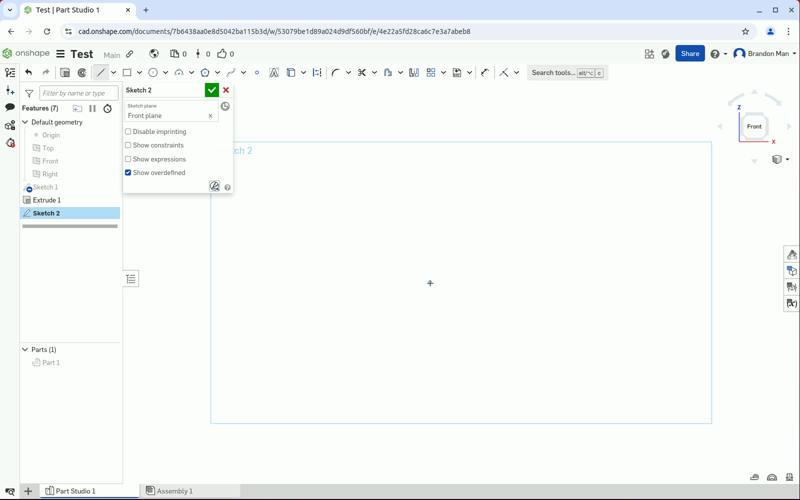
key_down(shift)
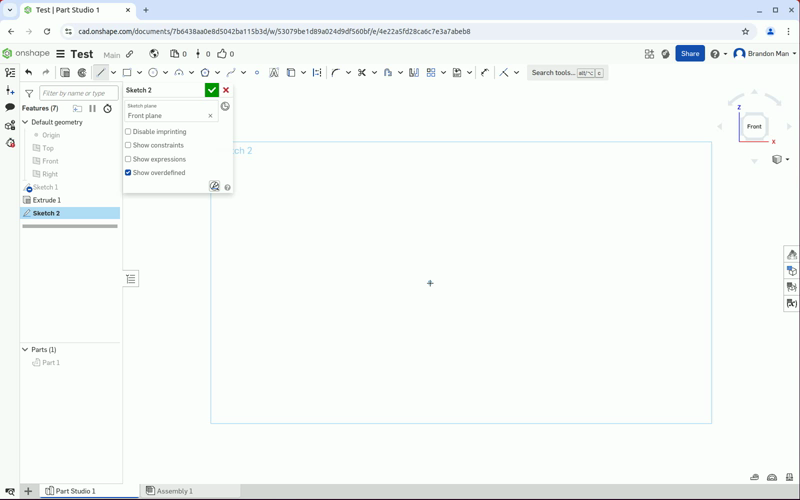
mouse_move(460, 282)
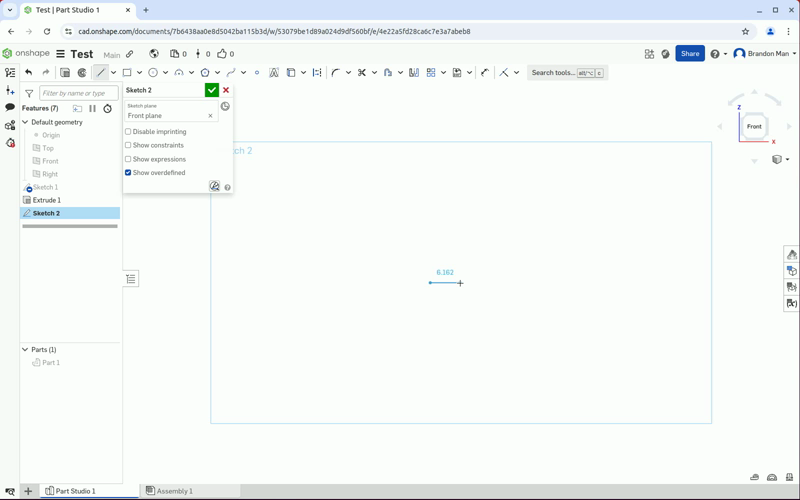
mouse_move(445, 309)
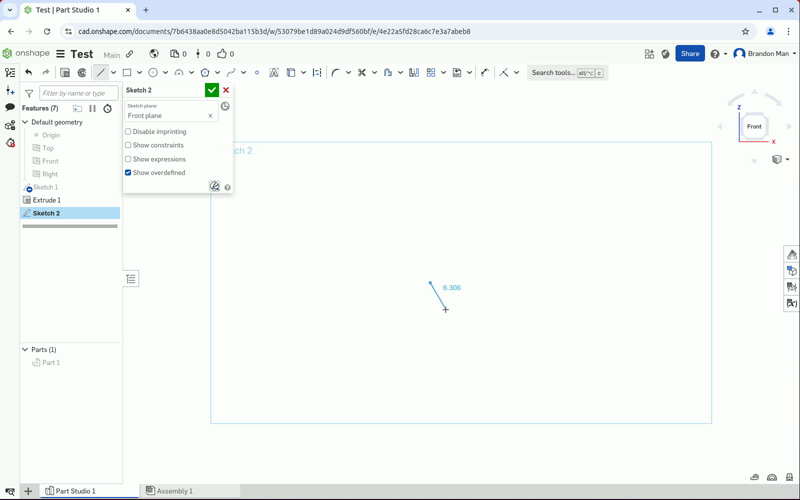
click(445, 309)
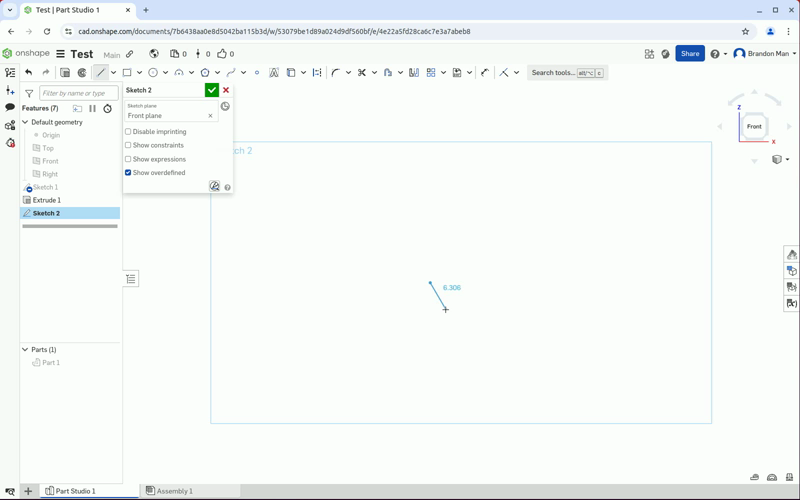
key_up(shift)
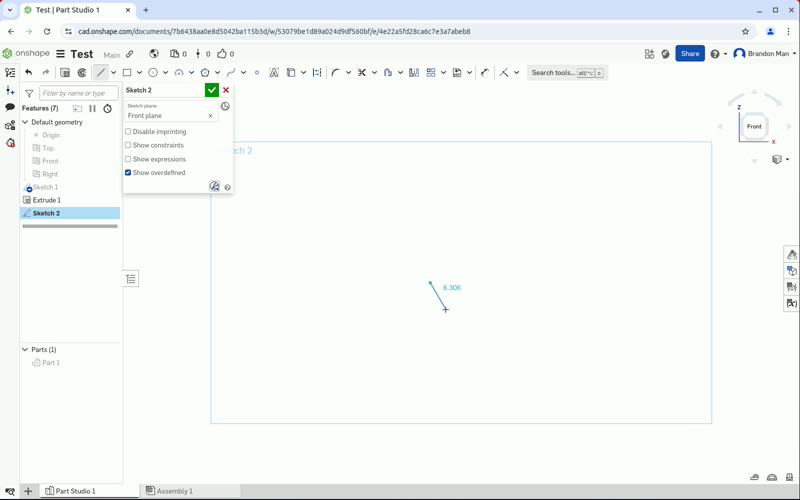
key_down(shift)
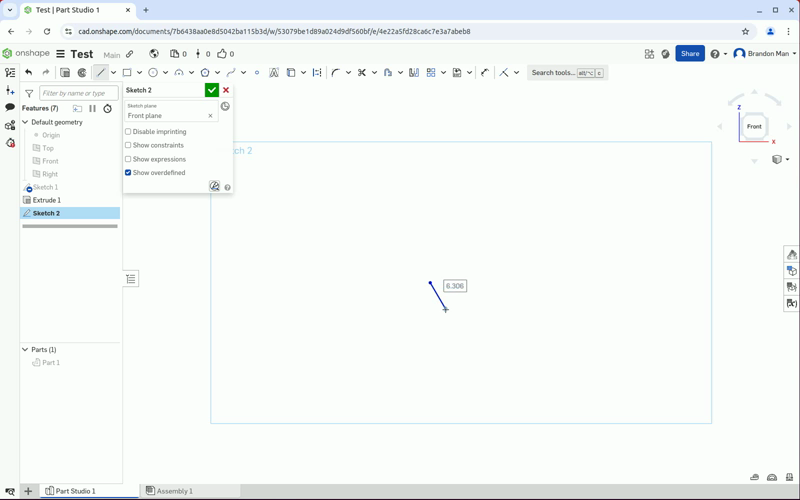
mouse_move(475, 309)
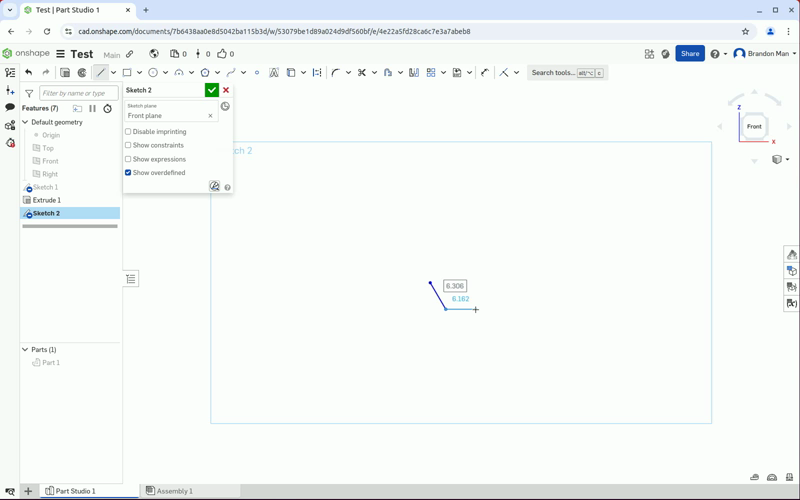
mouse_move(476, 309)
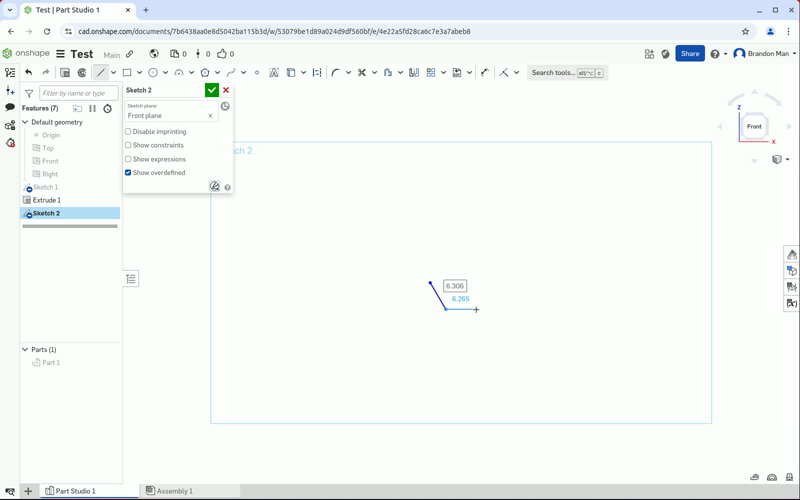
click(476, 309)
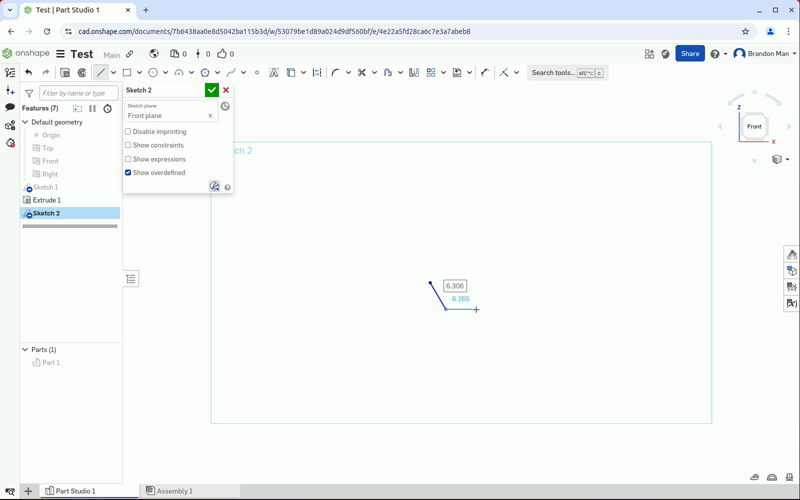
key_up(shift)
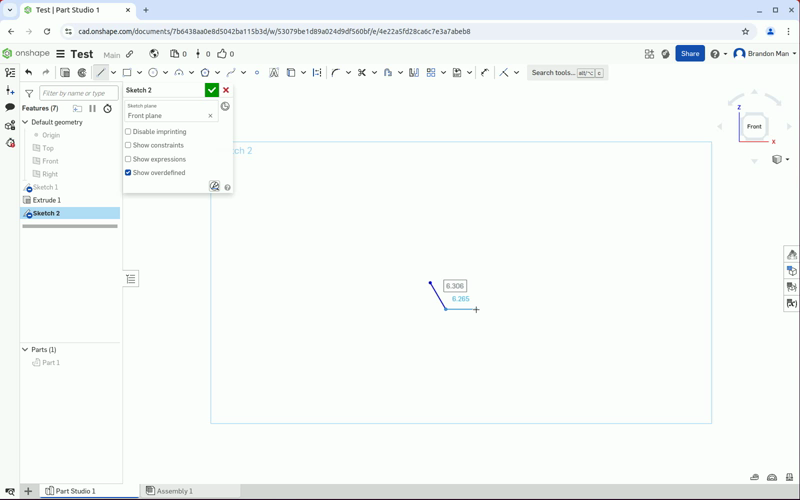
key_down(shift)
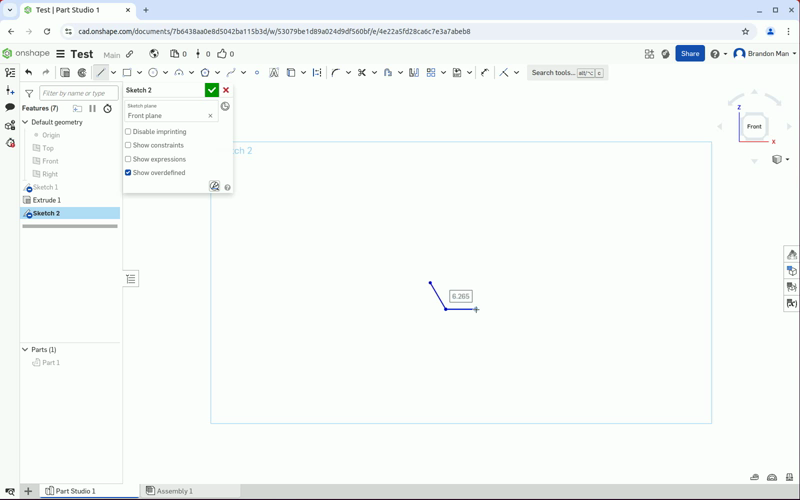
mouse_move(506, 309)
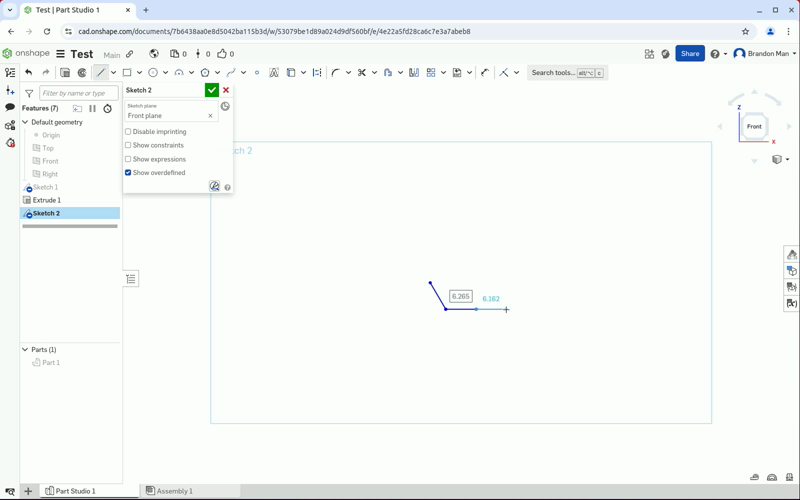
mouse_move(491, 282)
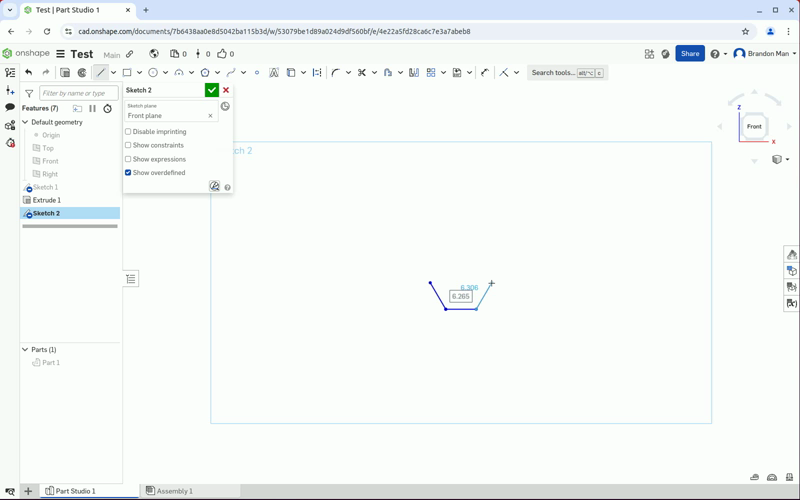
click(491, 282)
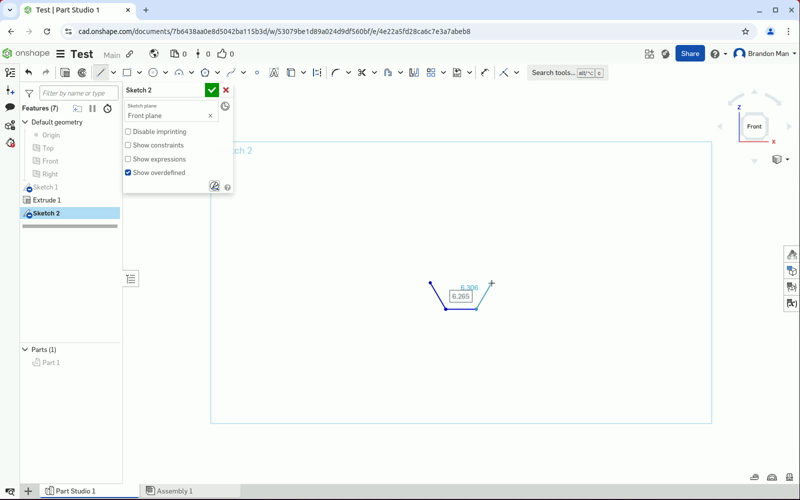
key_up(shift)
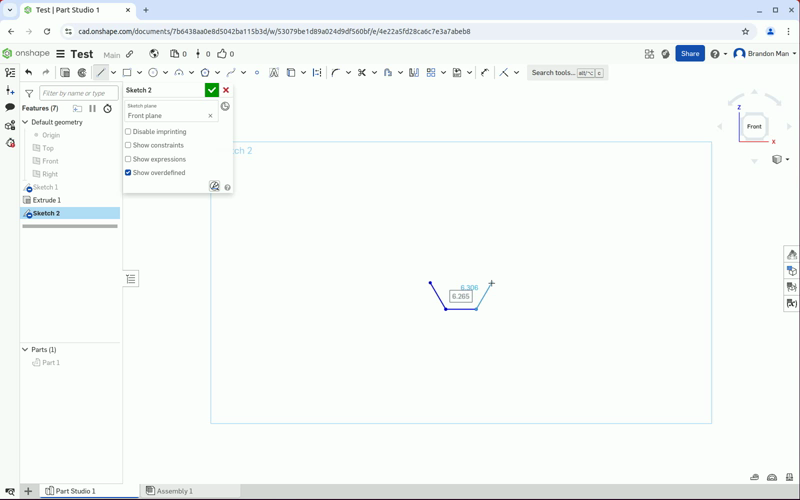
key_down(shift)
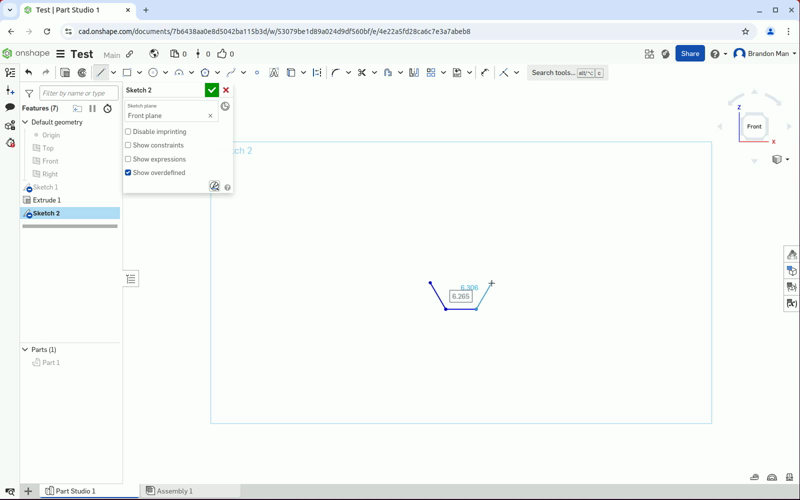
mouse_move(521, 282)
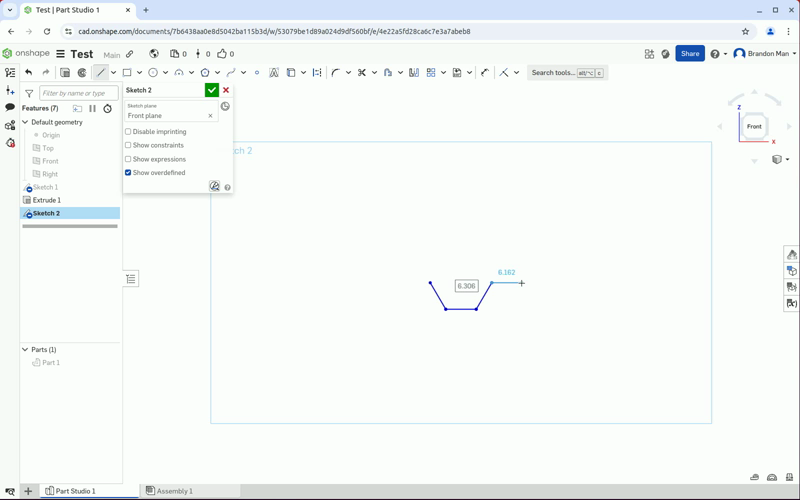
mouse_move(476, 256)
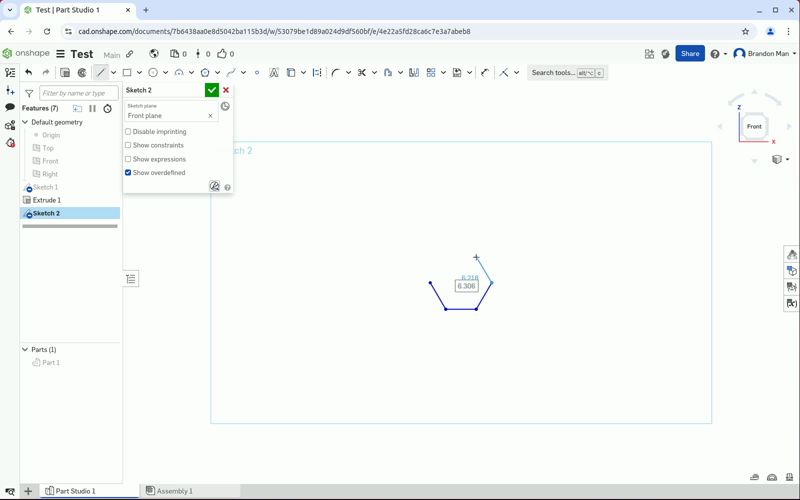
click(476, 256)
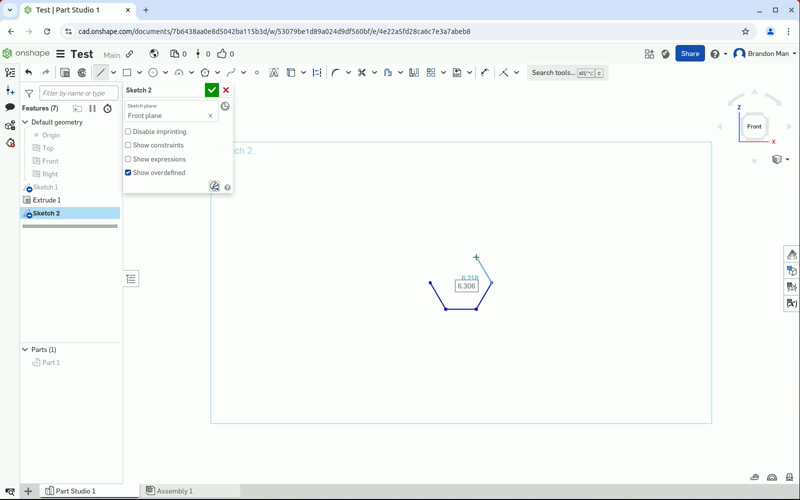
key_up(shift)
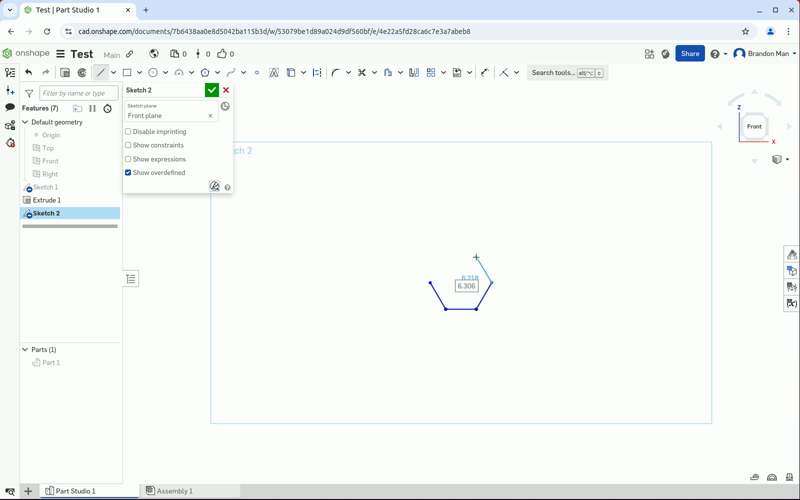
key_down(shift)
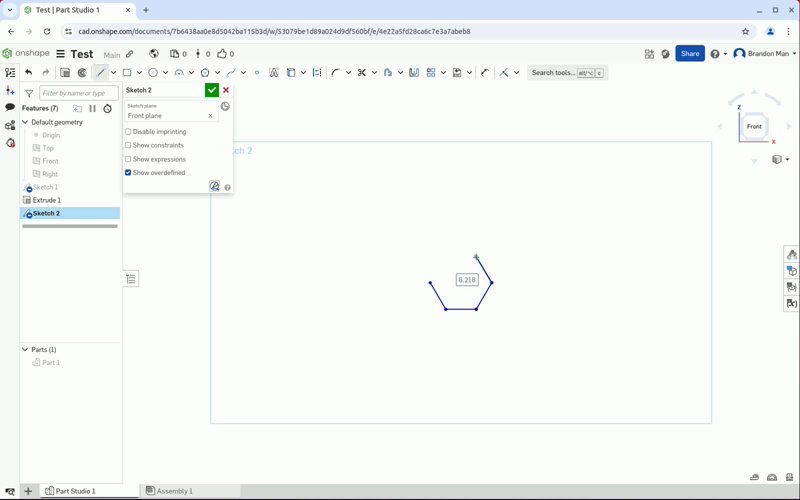
mouse_move(506, 256)
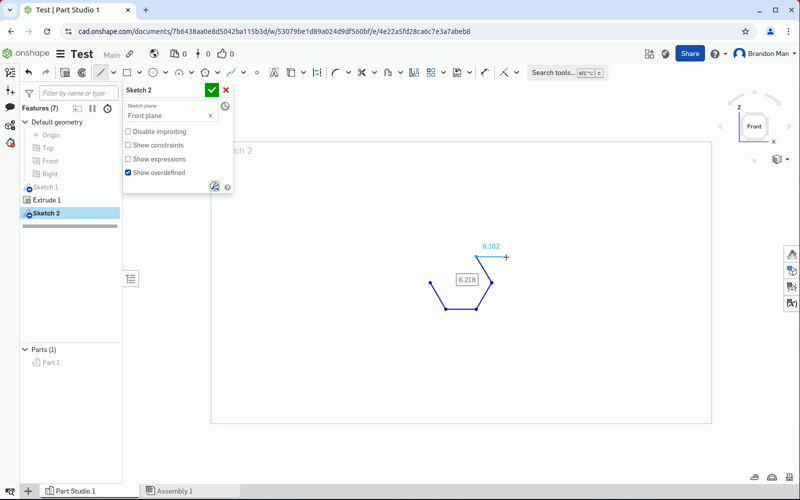
mouse_move(445, 256)
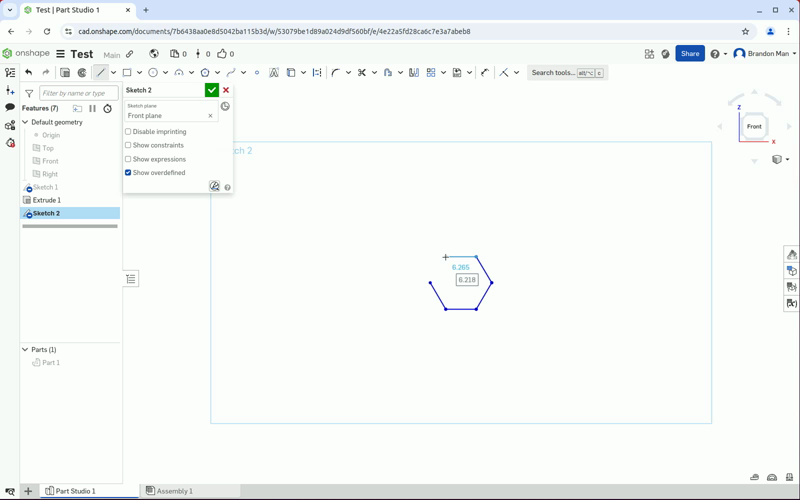
click(445, 256)
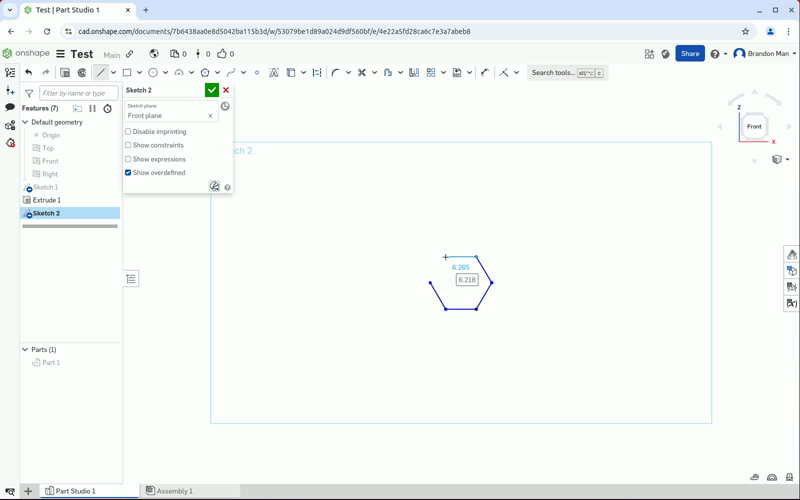
key_up(shift)
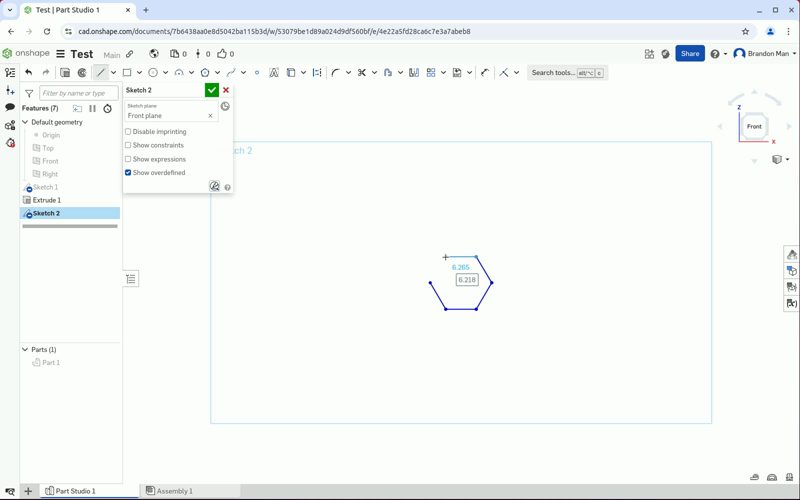
mouse_move(475, 256)
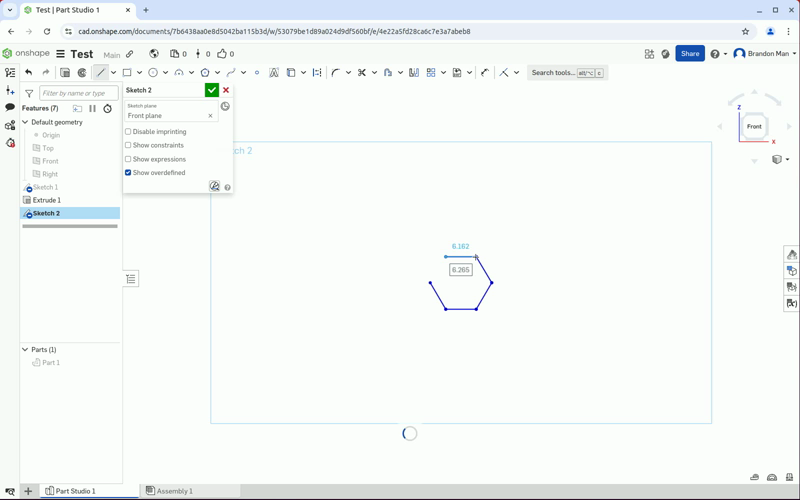
key_down(shift)
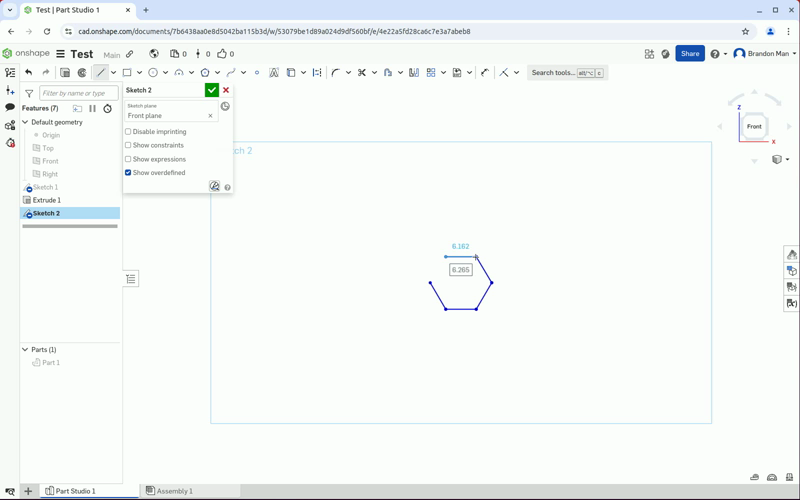
mouse_move(430, 282)
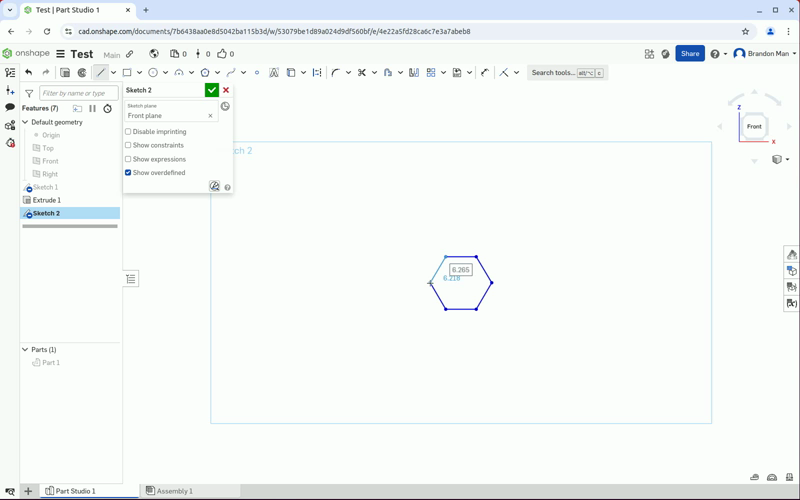
key_up(shift)
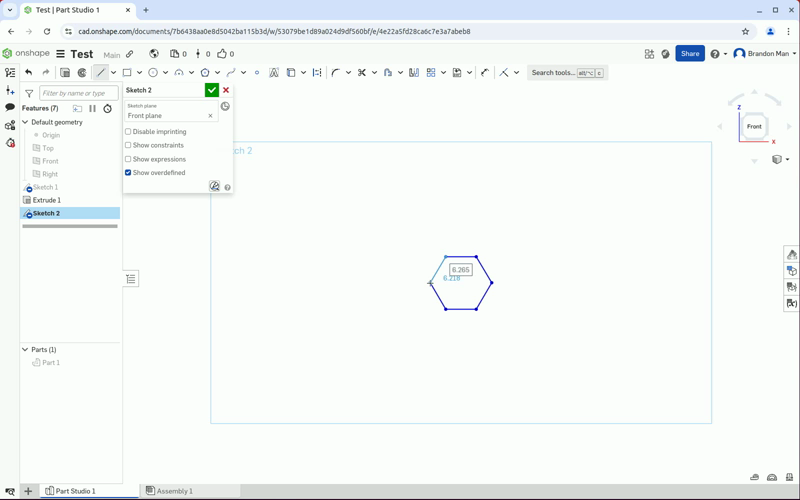
click(430, 282)
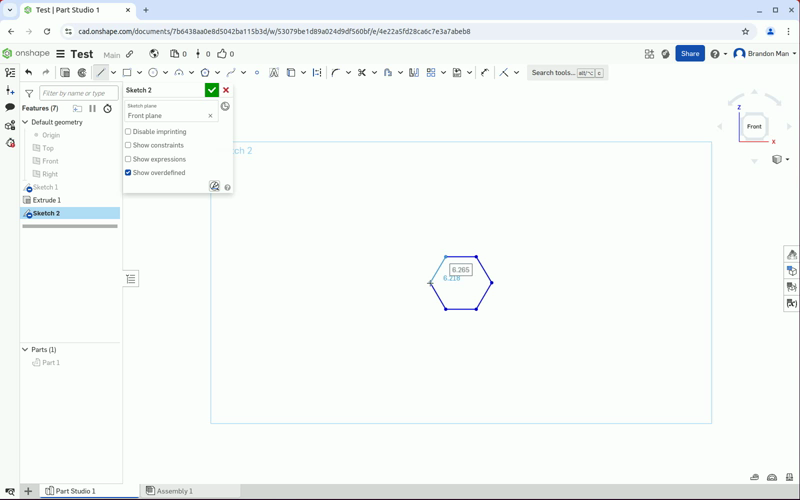
key(esc)
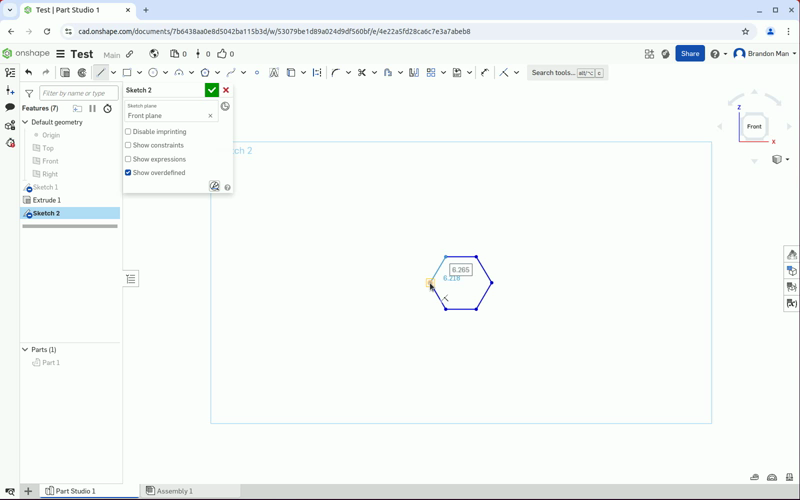
key(c)
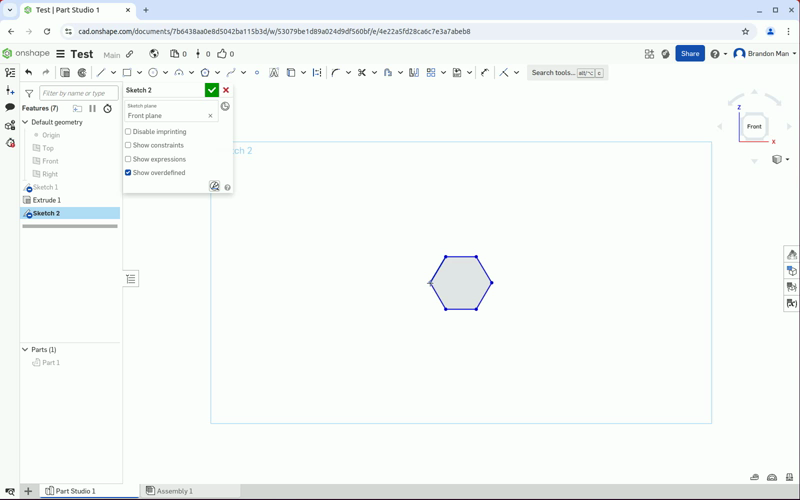
key_down(shift)
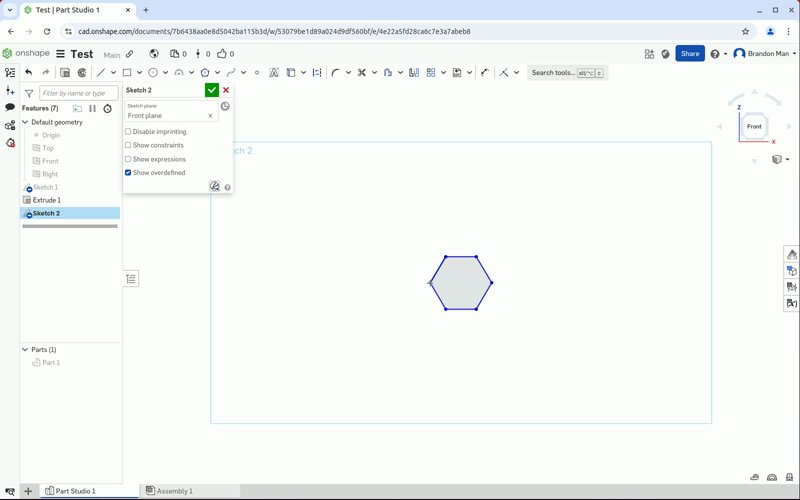
mouse_move(461, 282)
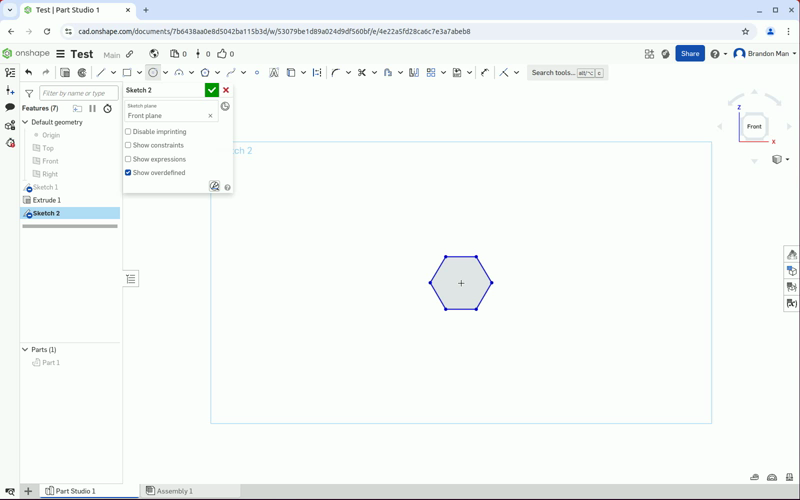
click(461, 282)
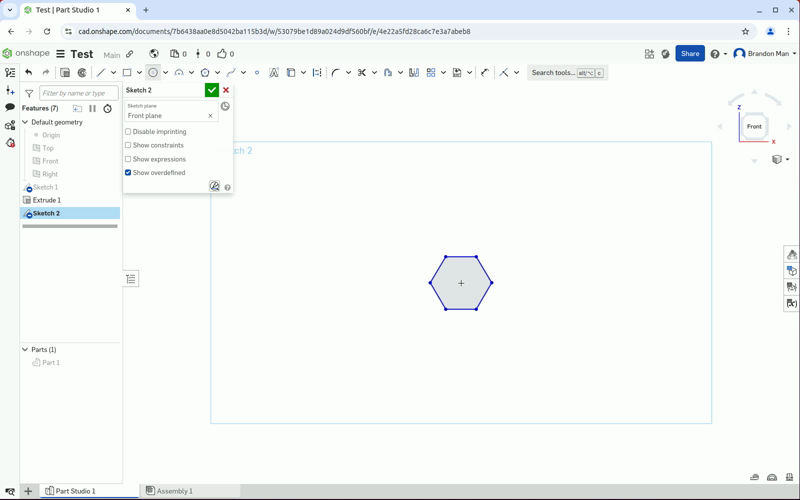
key_up(shift)
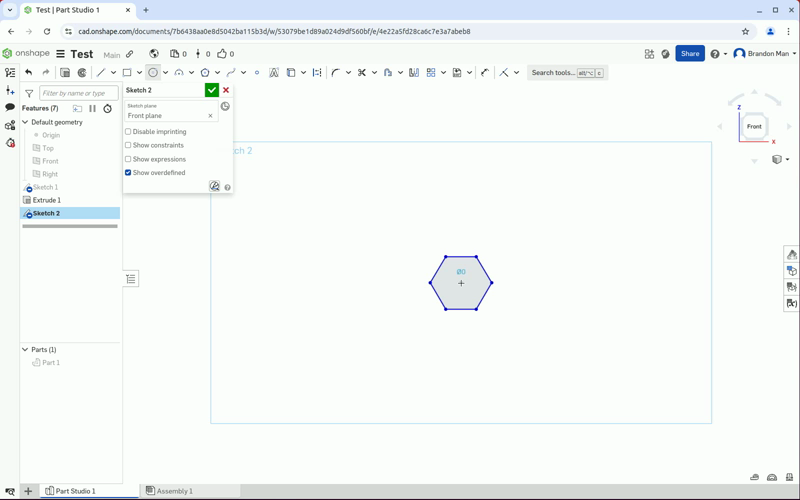
mouse_move(480, 282)
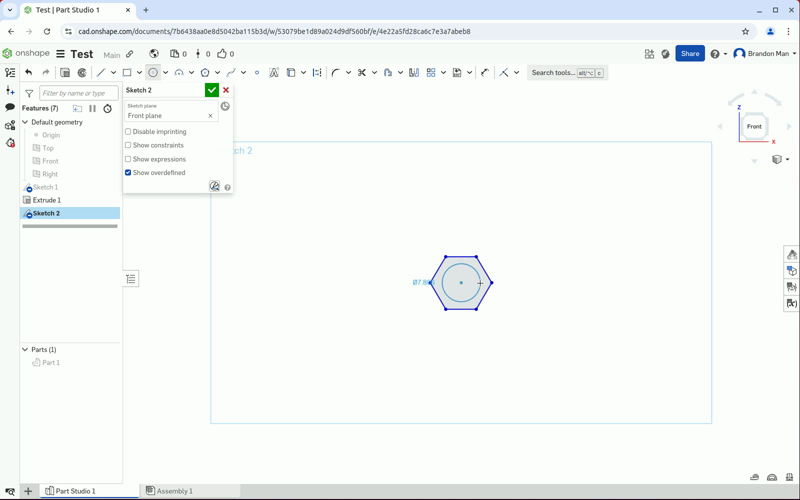
click(480, 282)
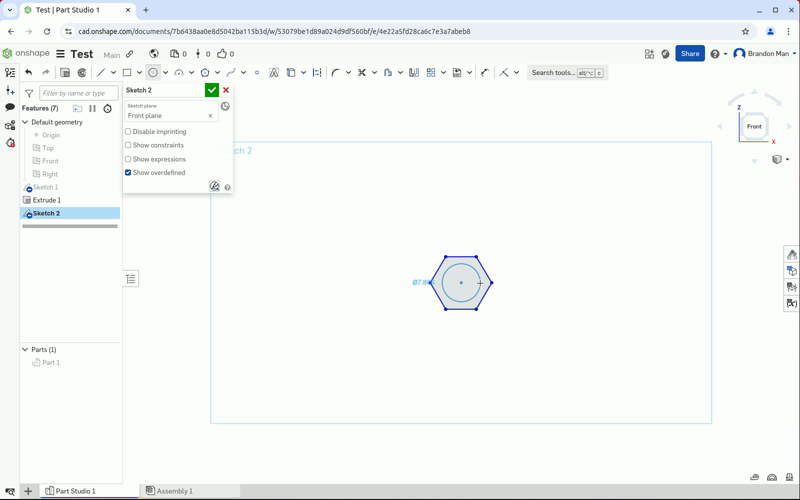
key(esc)
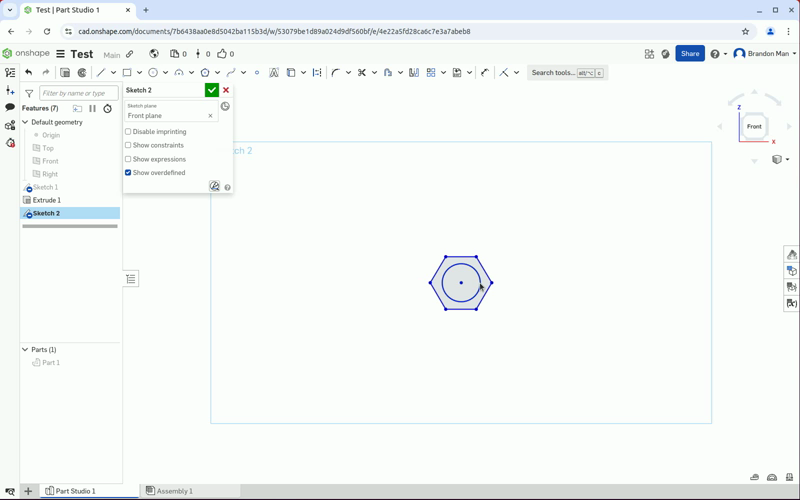
mouse_move(456, 261)
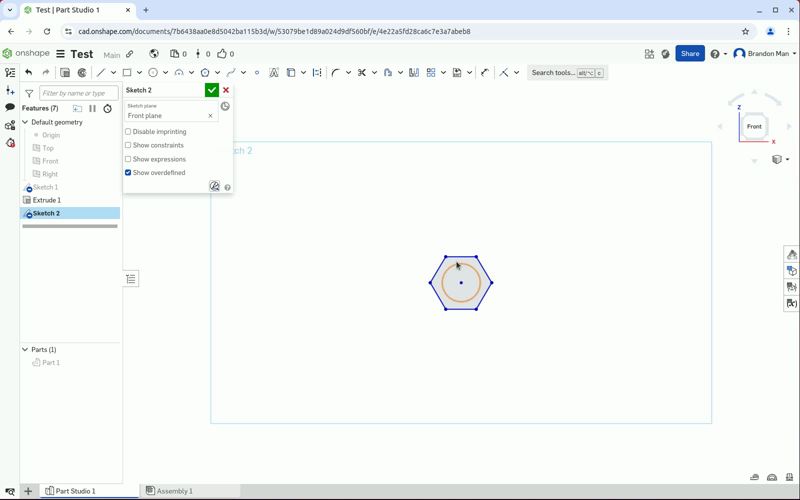
scroll(6)
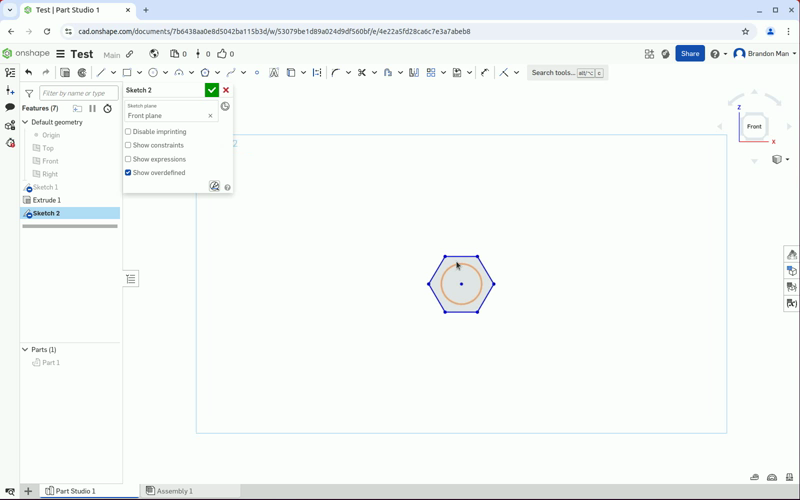
scroll(6)
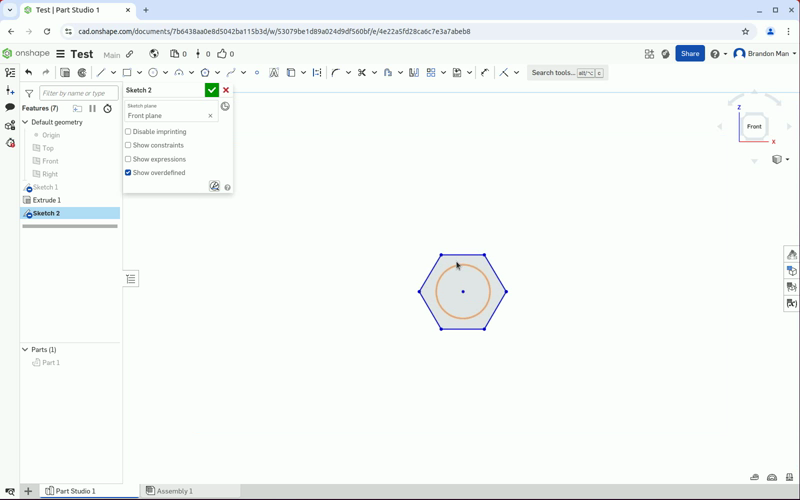
scroll(6)
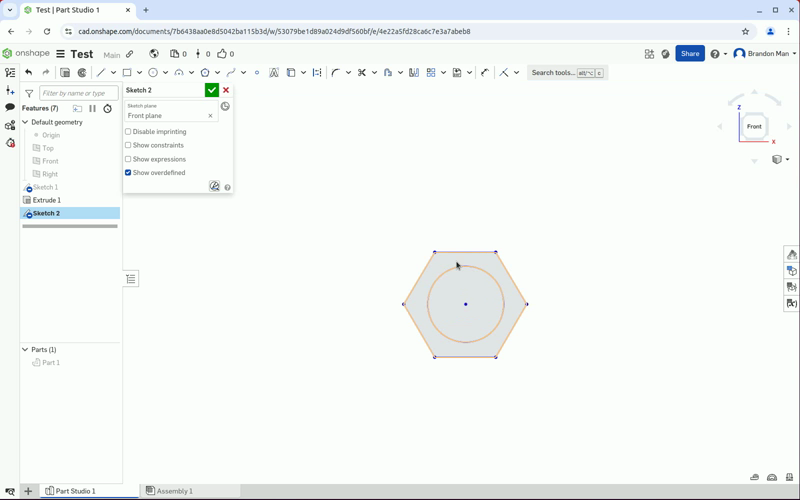
scroll(6)
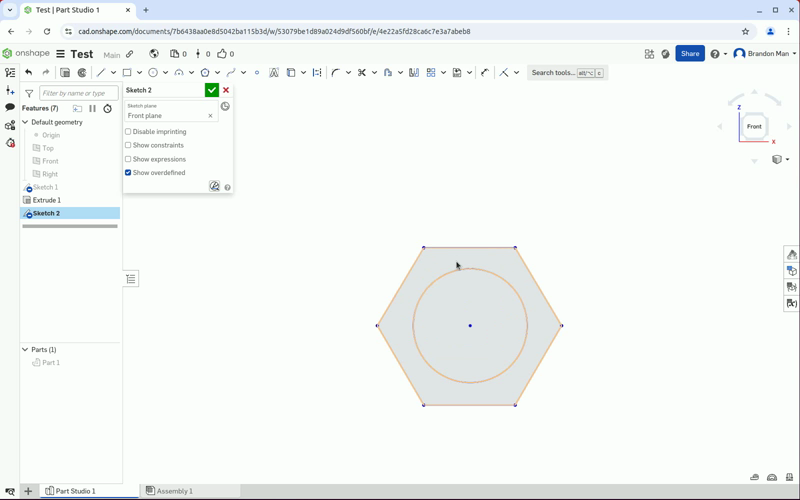
scroll(6)
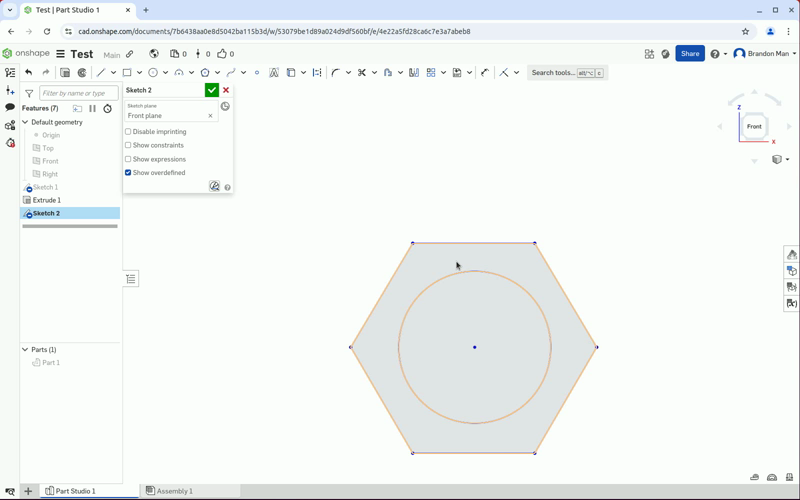
scroll(6)
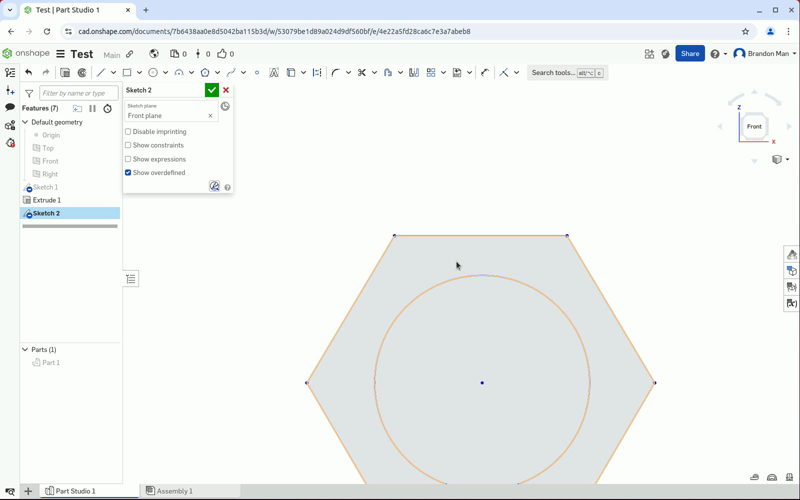
scroll(6)
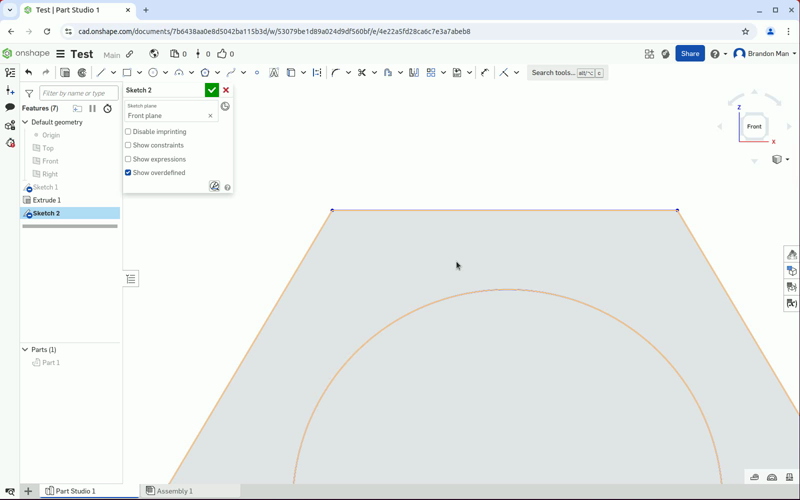
click(456, 261)
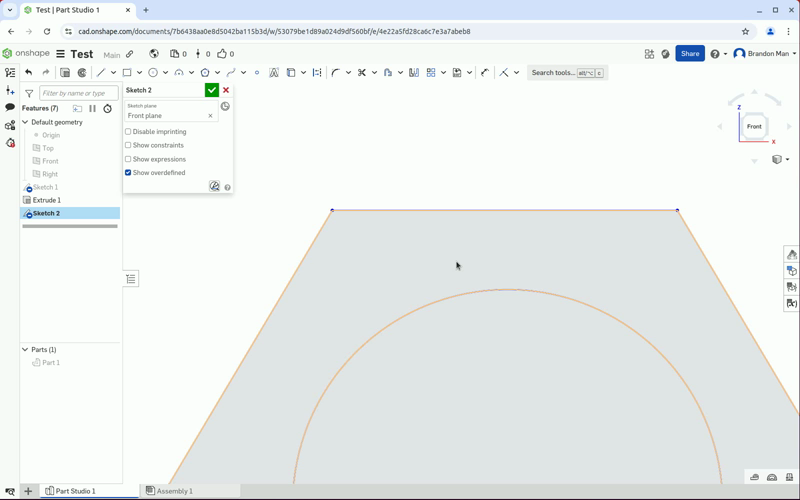
scroll(-6)
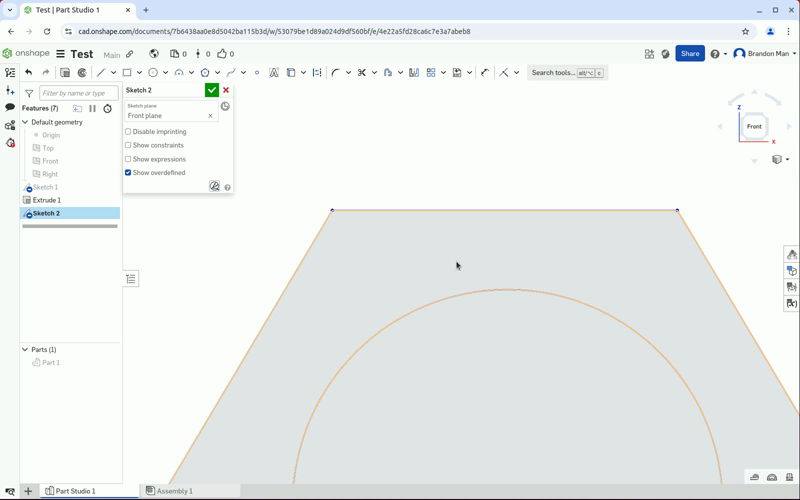
scroll(-6)
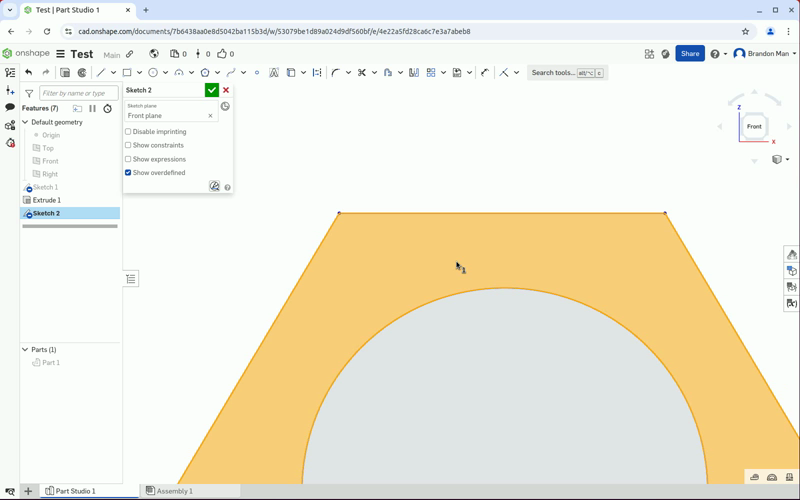
scroll(-6)
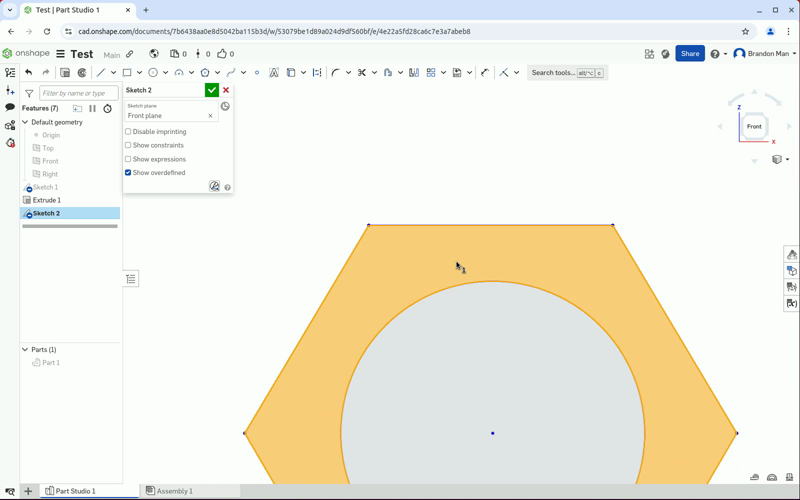
scroll(-6)
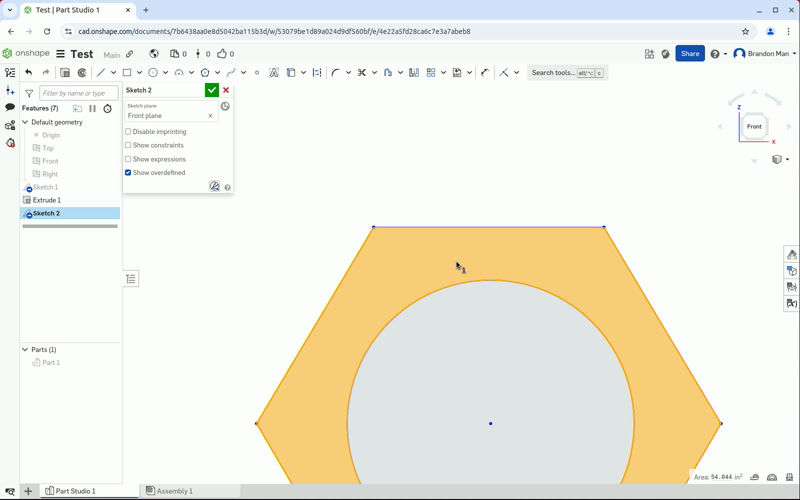
scroll(-6)
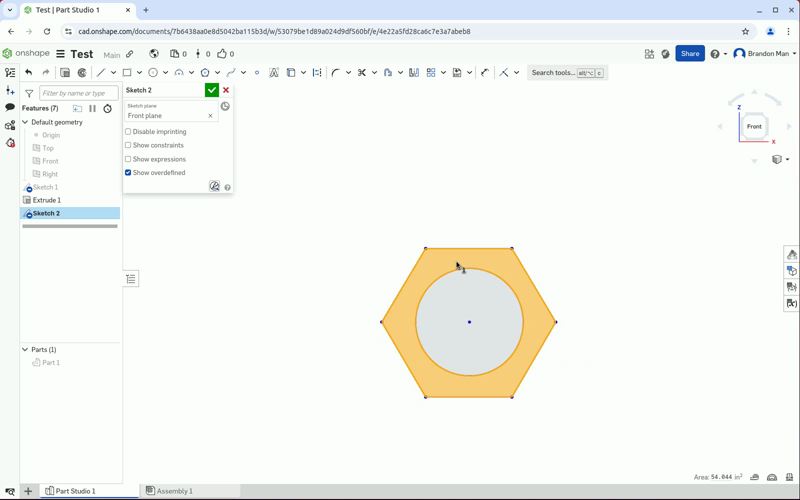
scroll(-6)
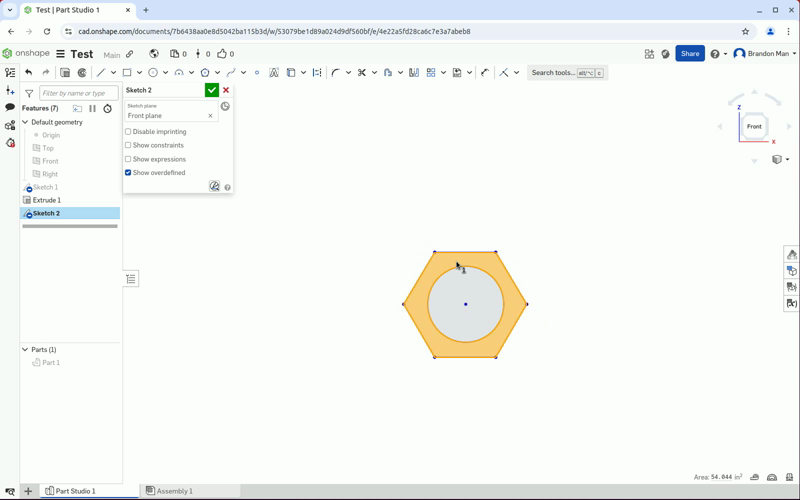
scroll(-6)
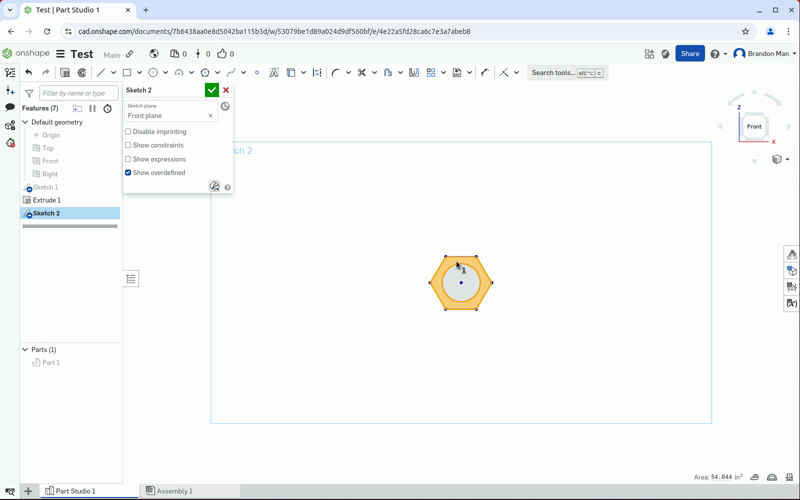
mouse_move(73, 352)
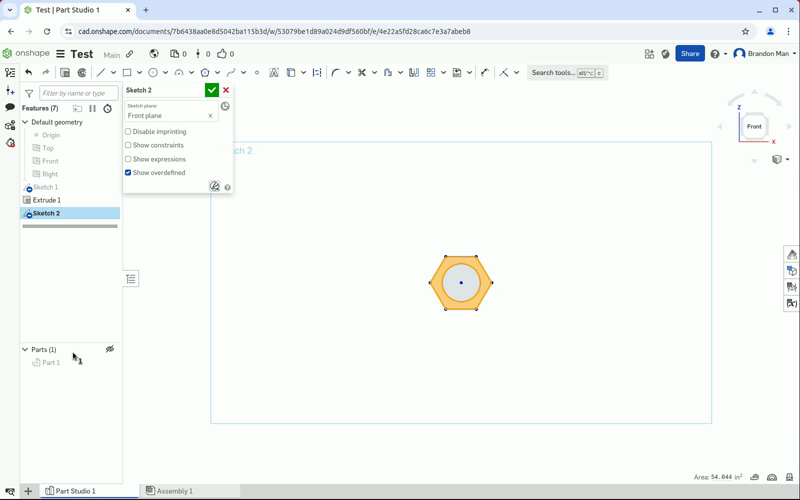
key(shift+y)
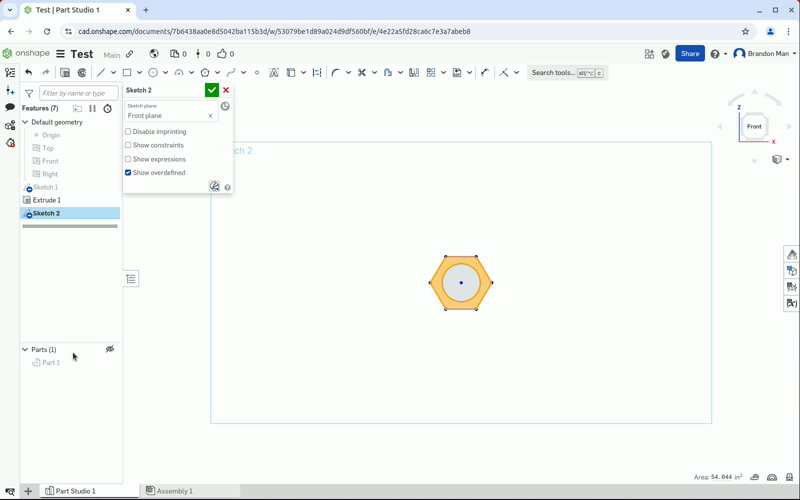
key(shift+e)
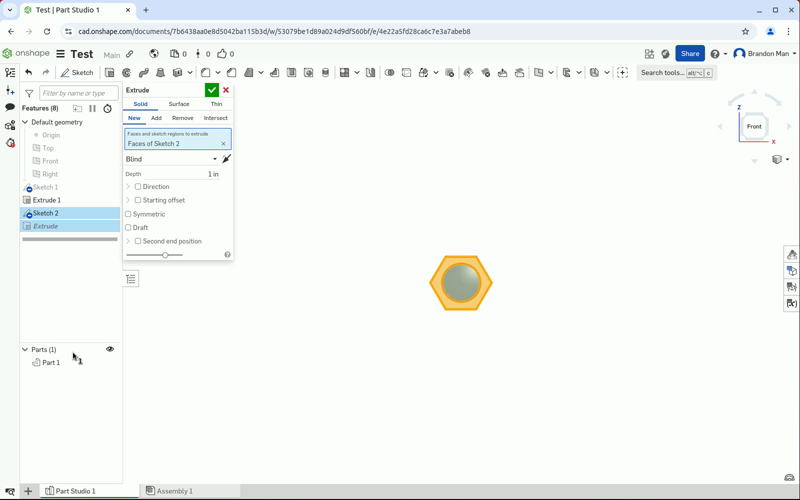
mouse_move(143, 106)
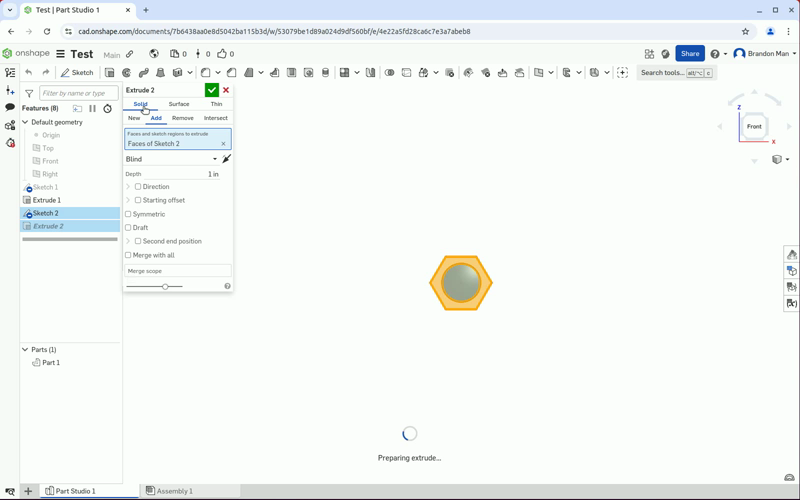
click(143, 106)
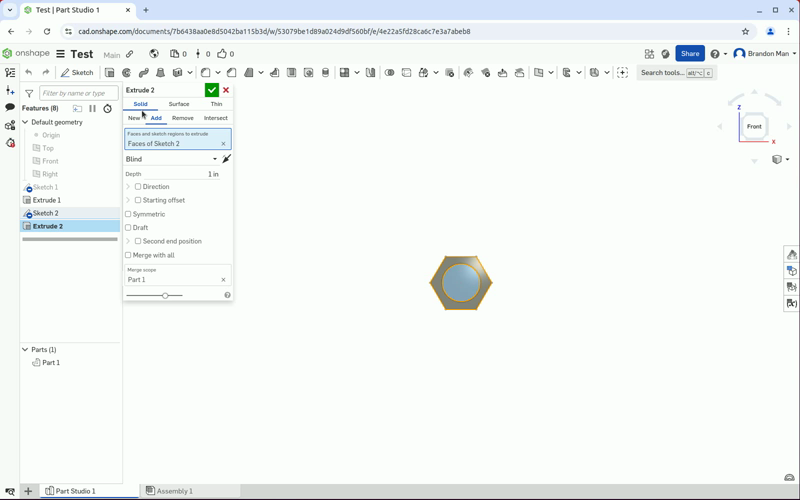
mouse_move(137, 120)
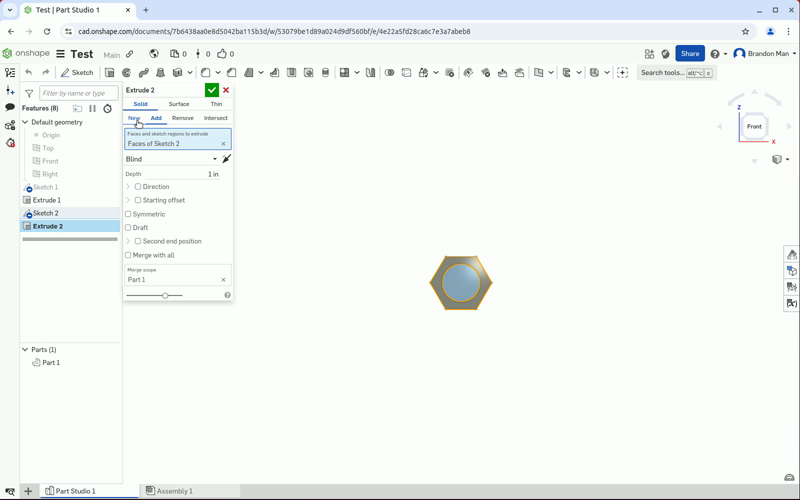
click(137, 120)
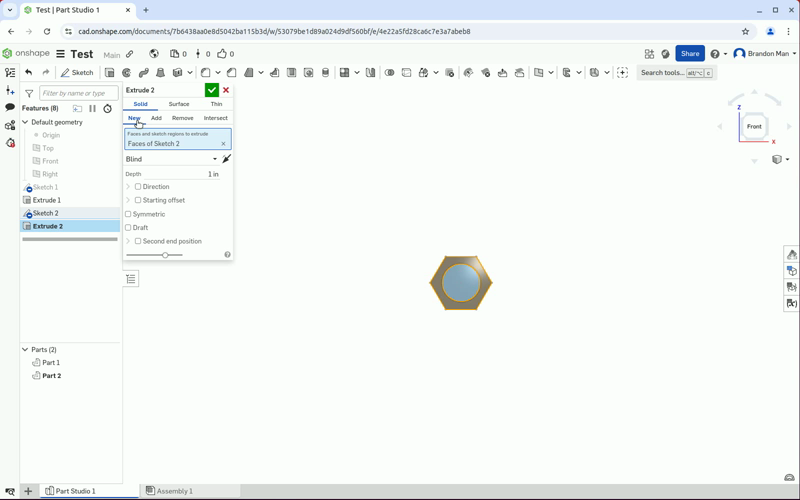
key(tab, 4)
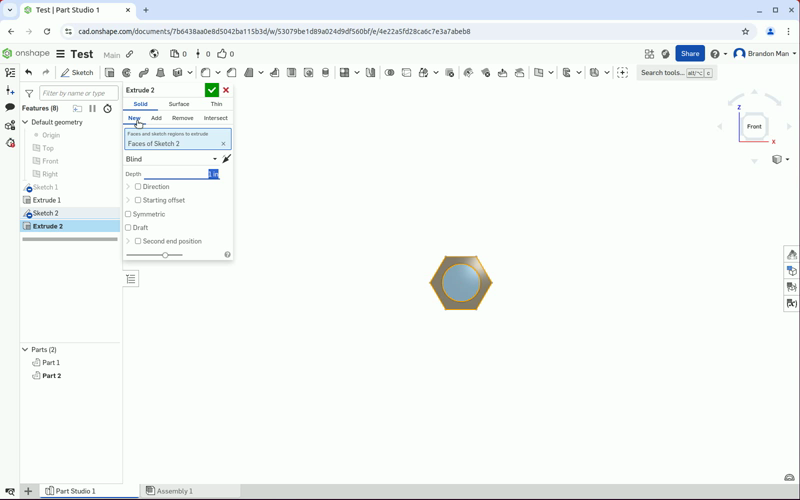
text(3.851)
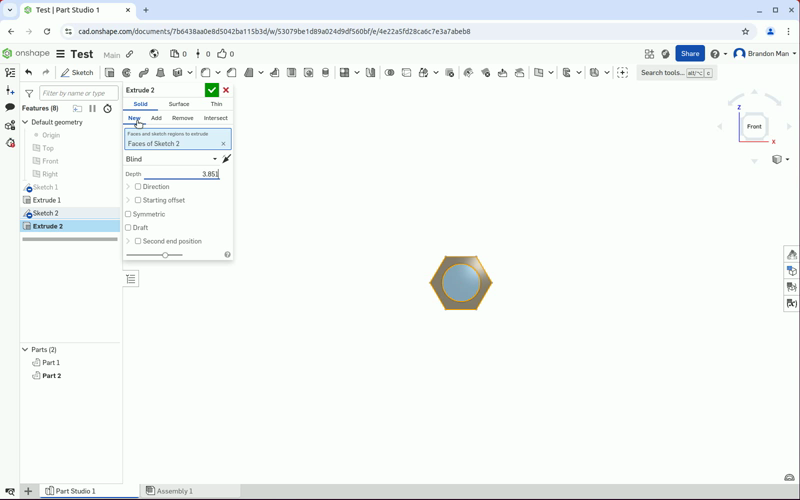
key(enter)
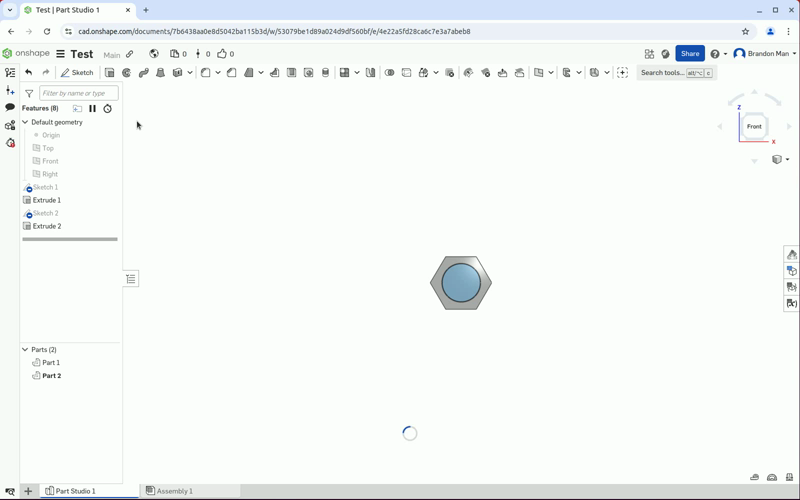
key(shift+h)
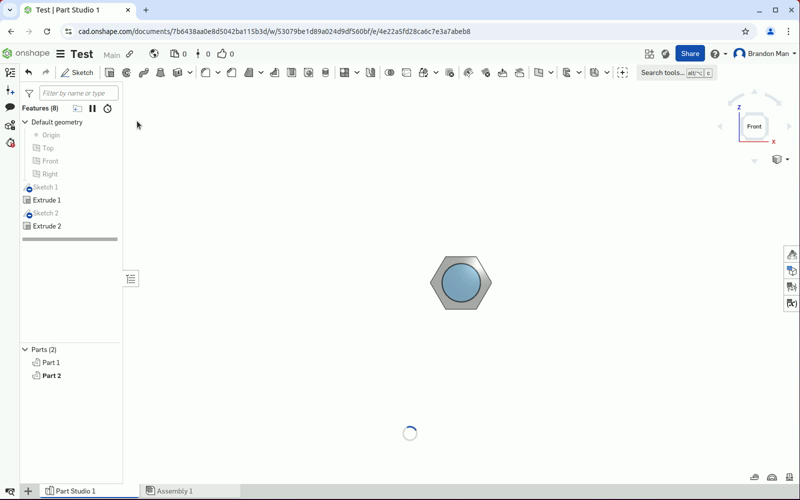
key(shift+h)
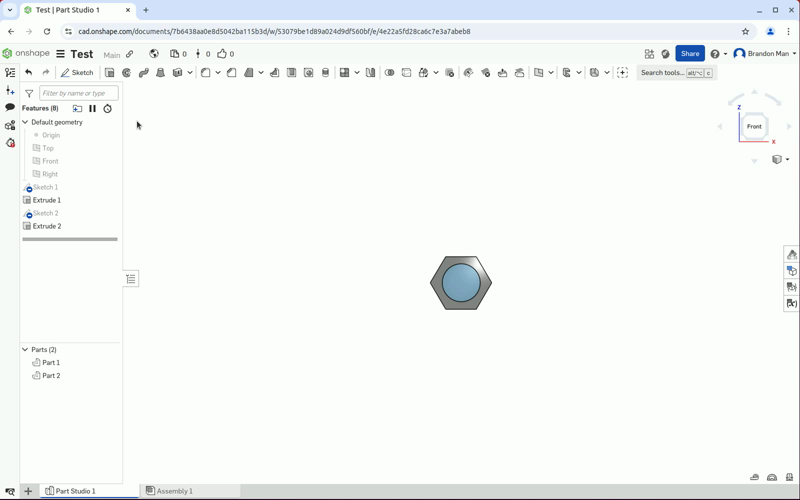
mouse_move(73, 189)
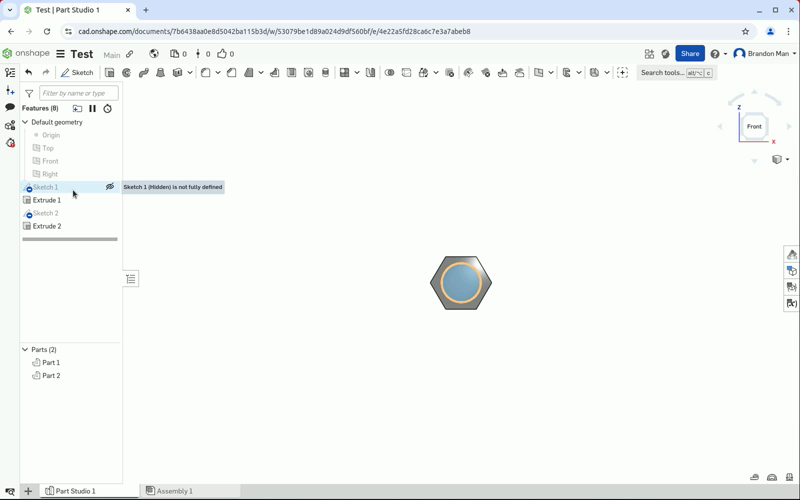
click(73, 189)
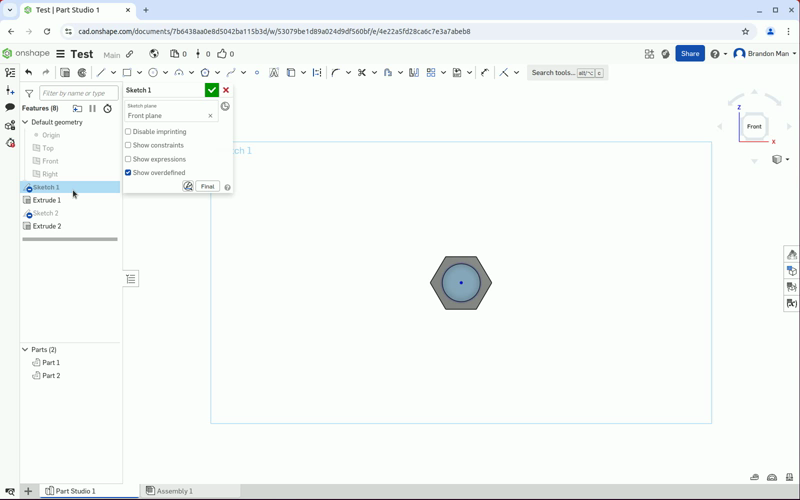
mouse_move(229, 92)
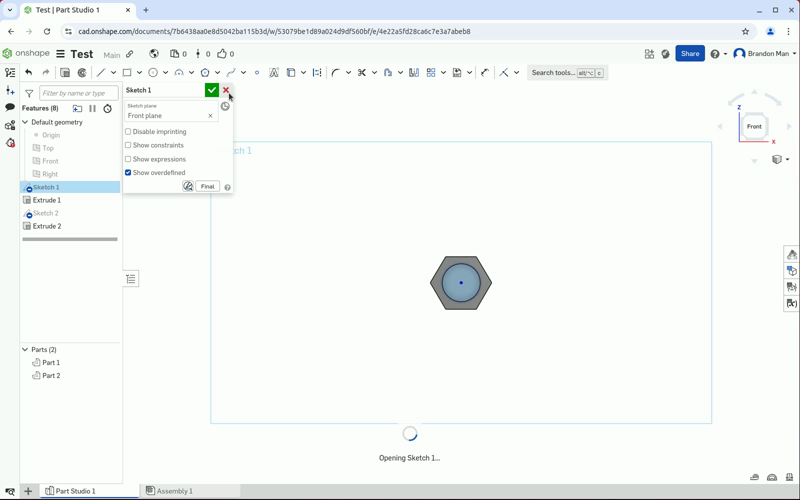
click(229, 92)
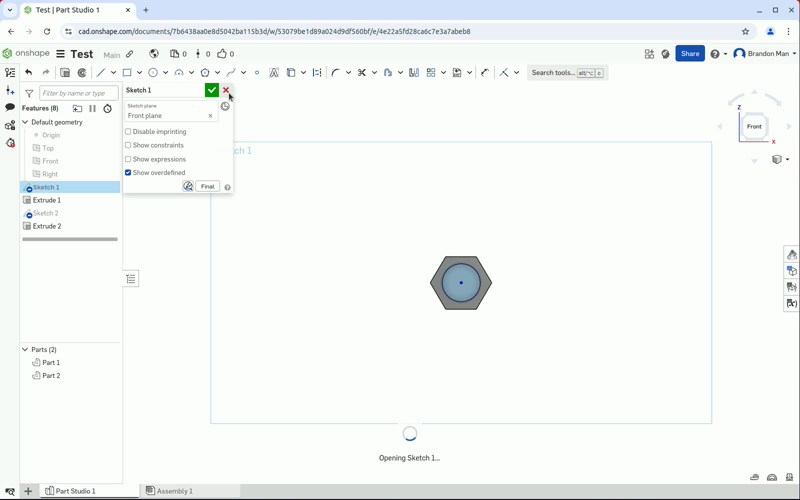
key(shift+s)
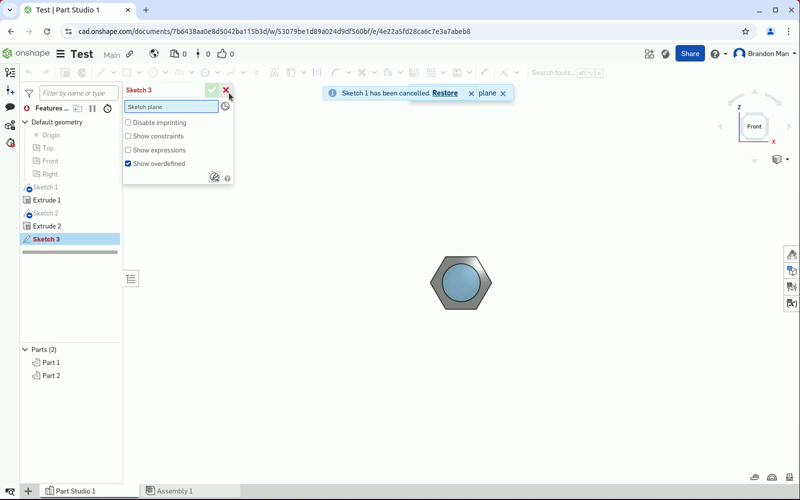
mouse_move(73, 163)
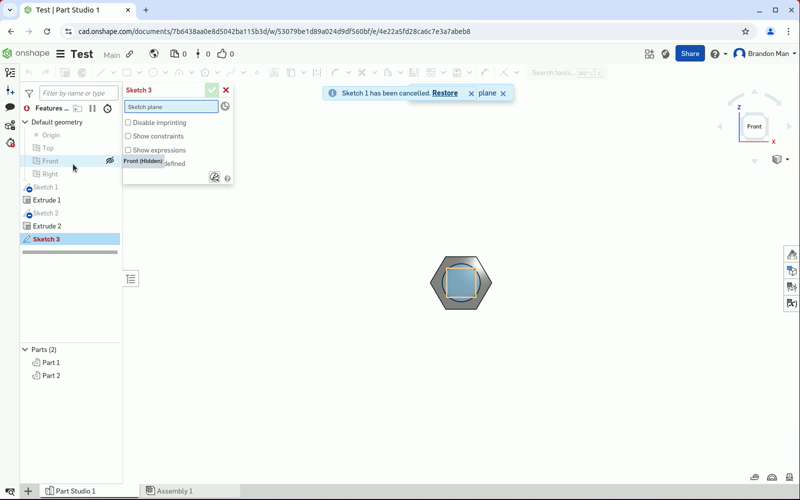
click(73, 163)
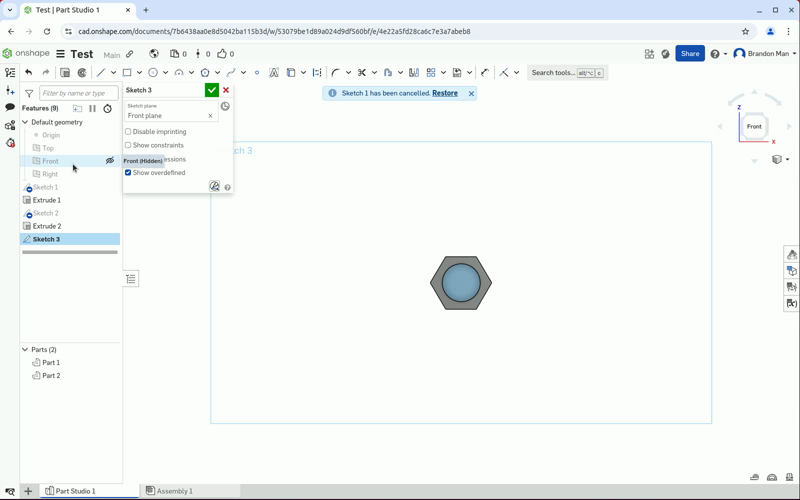
mouse_move(73, 352)
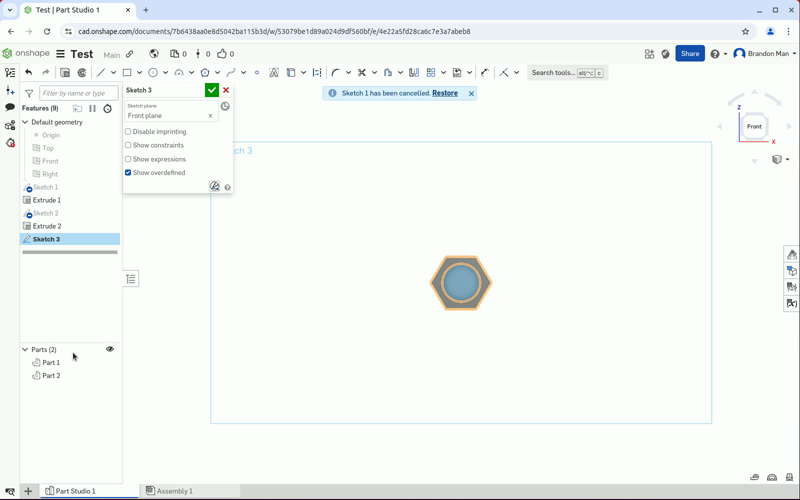
key(y)
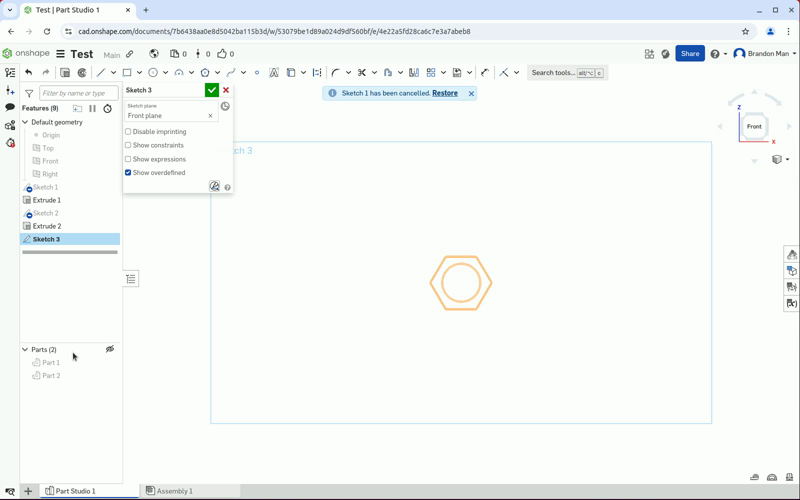
key(c)
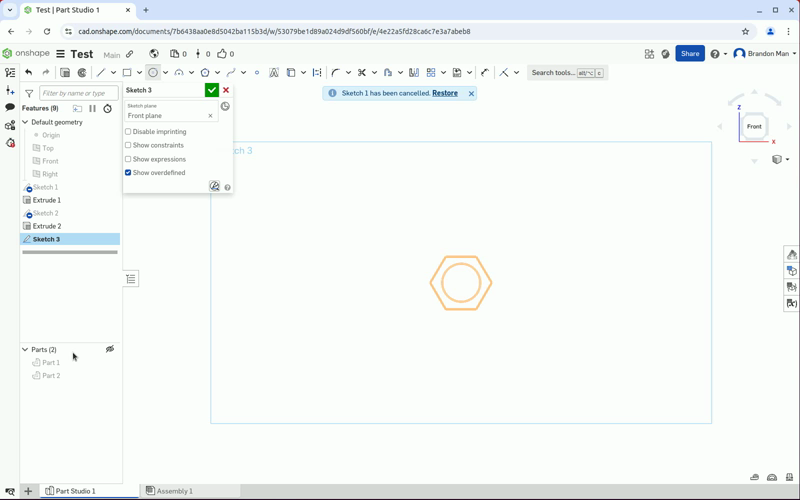
key_down(shift)
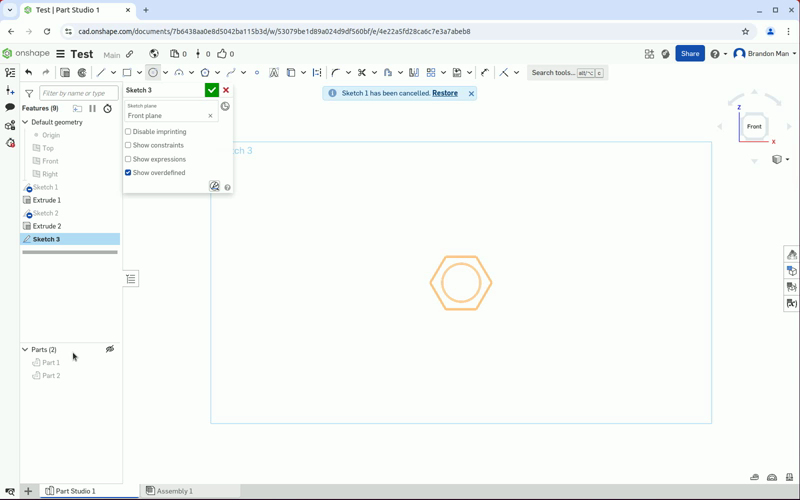
mouse_move(461, 282)
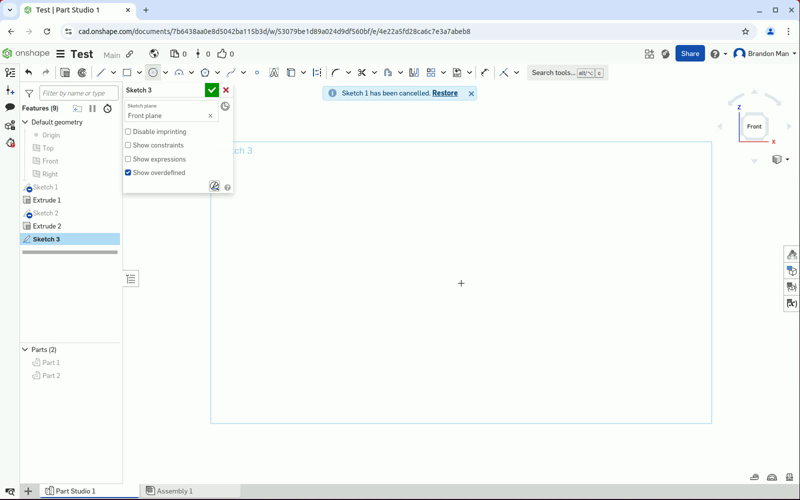
click(461, 282)
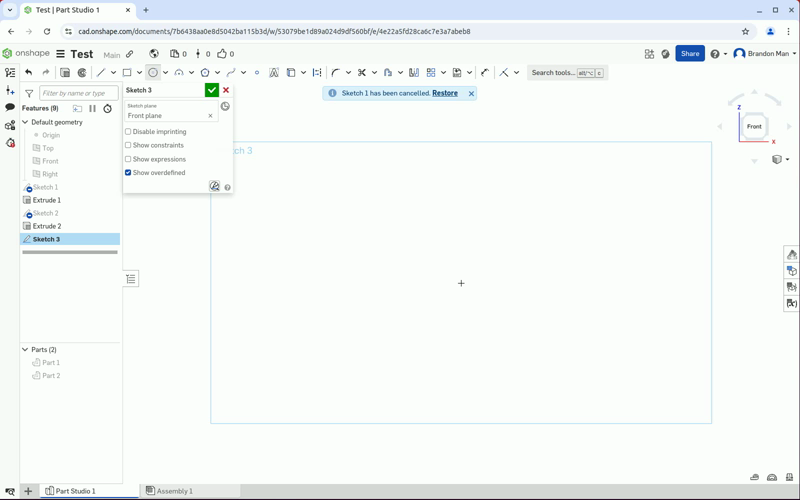
key_up(shift)
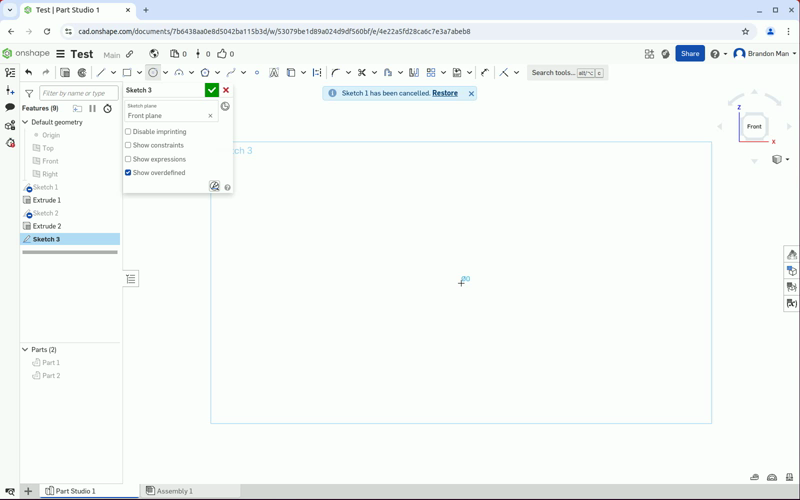
mouse_move(480, 282)
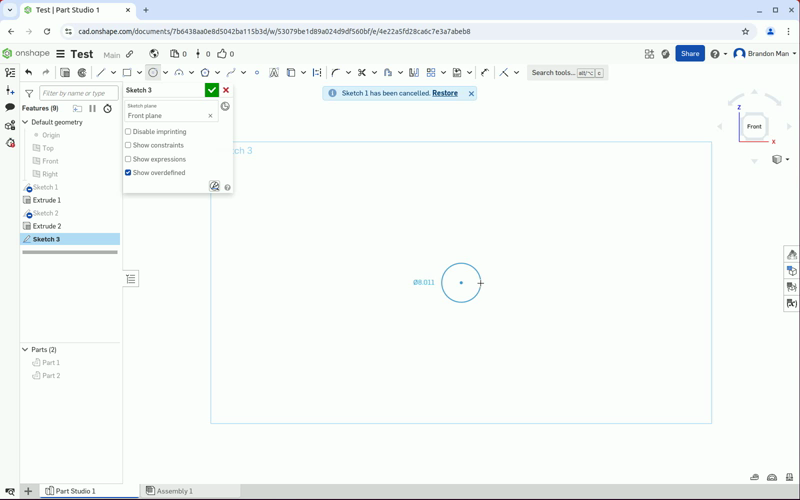
click(480, 282)
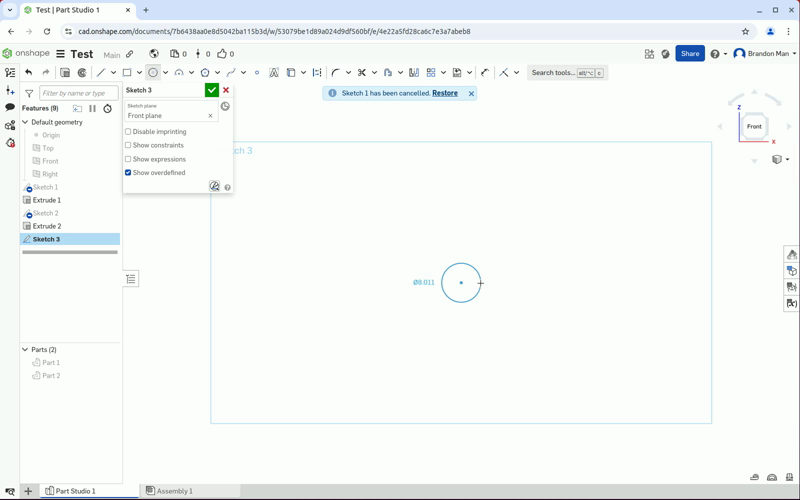
key(esc)
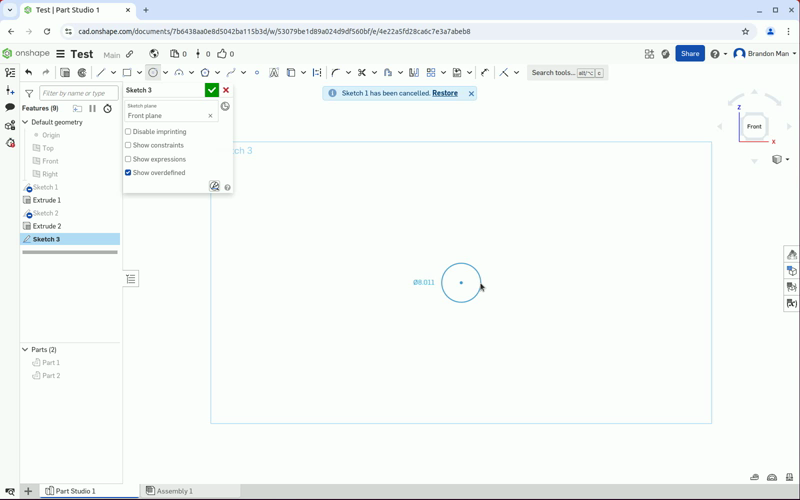
mouse_move(455, 286)
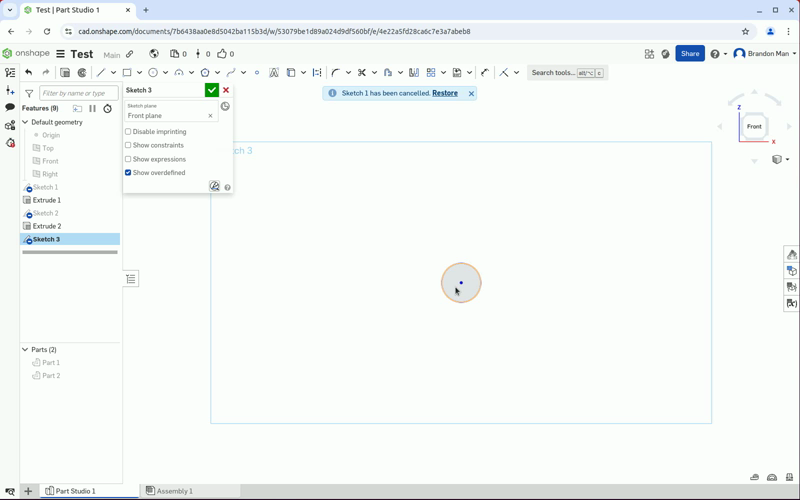
scroll(6)
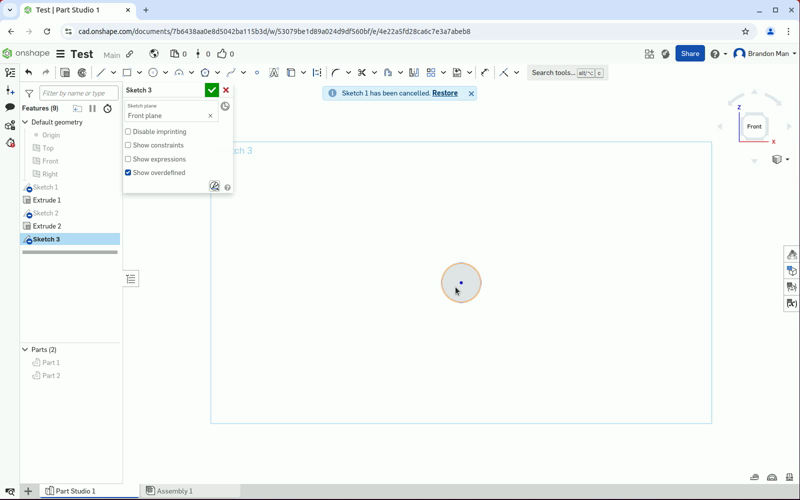
scroll(6)
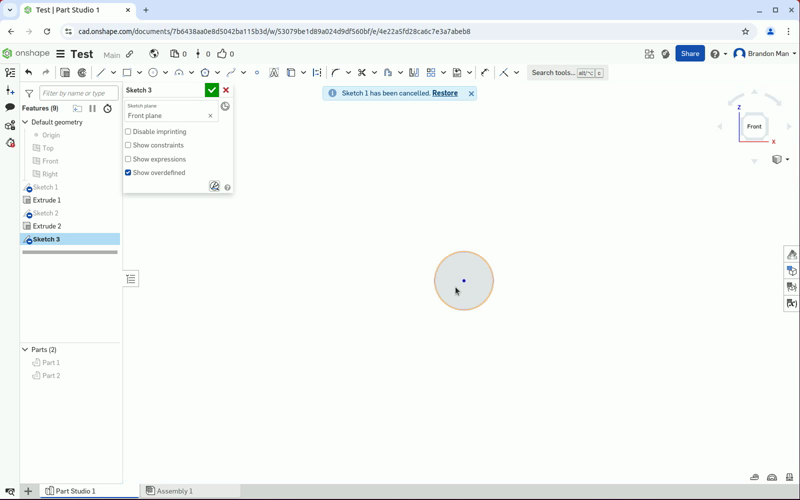
scroll(6)
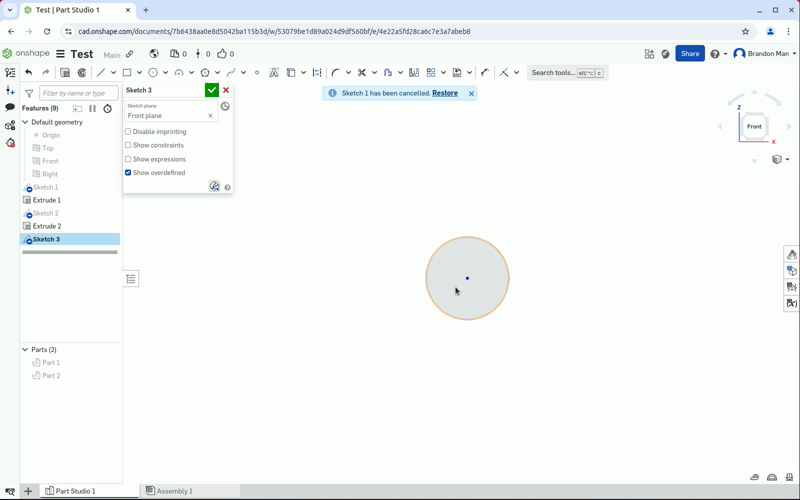
scroll(6)
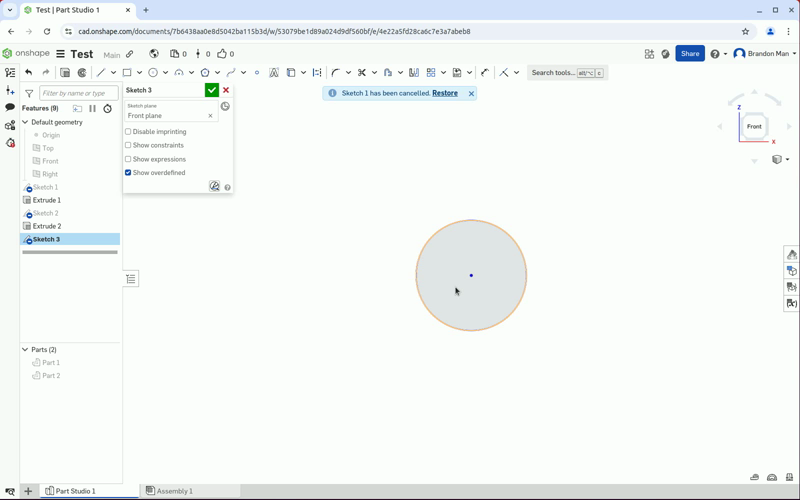
scroll(6)
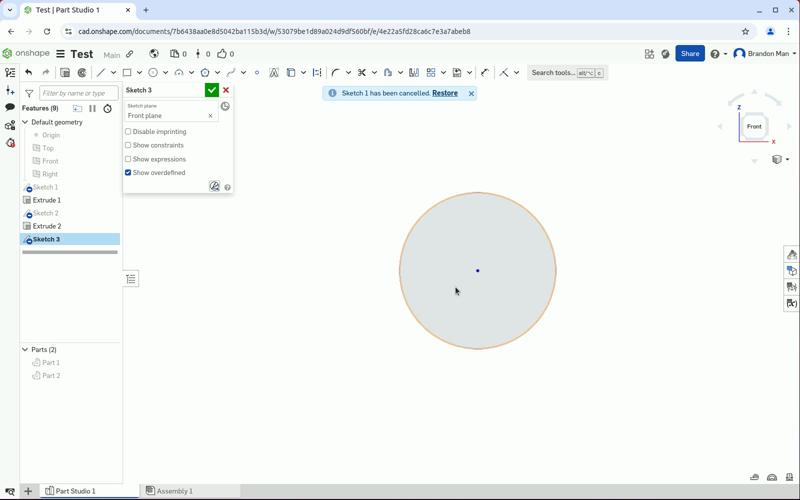
scroll(6)
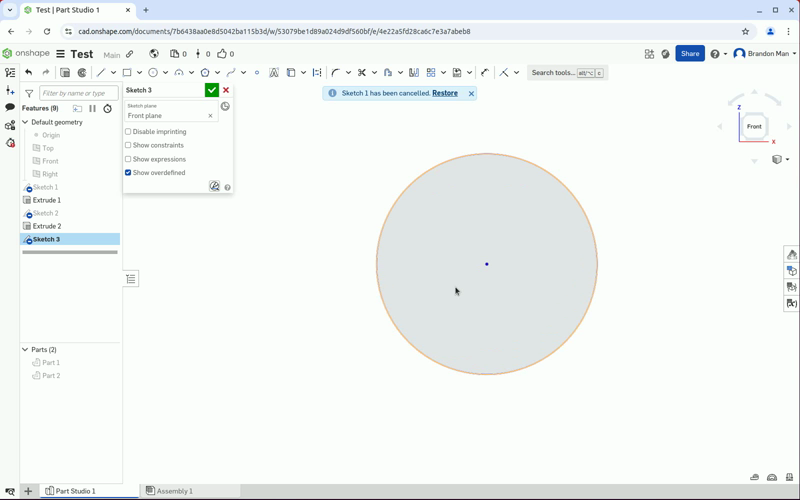
scroll(6)
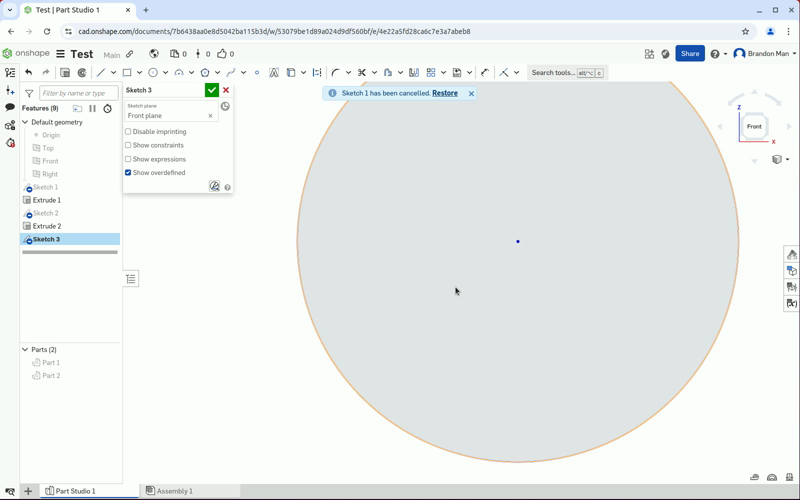
click(455, 286)
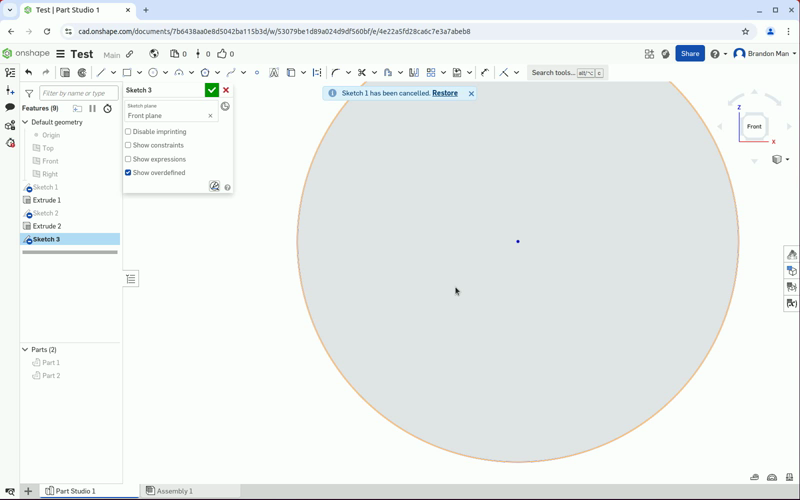
scroll(-6)
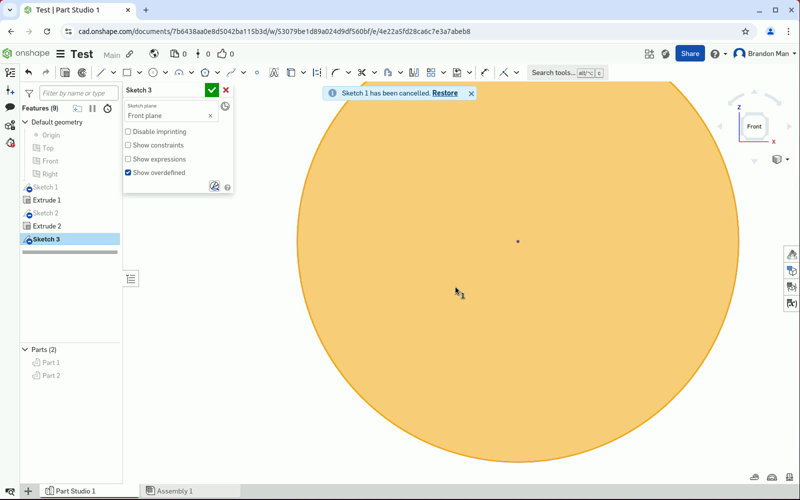
scroll(-6)
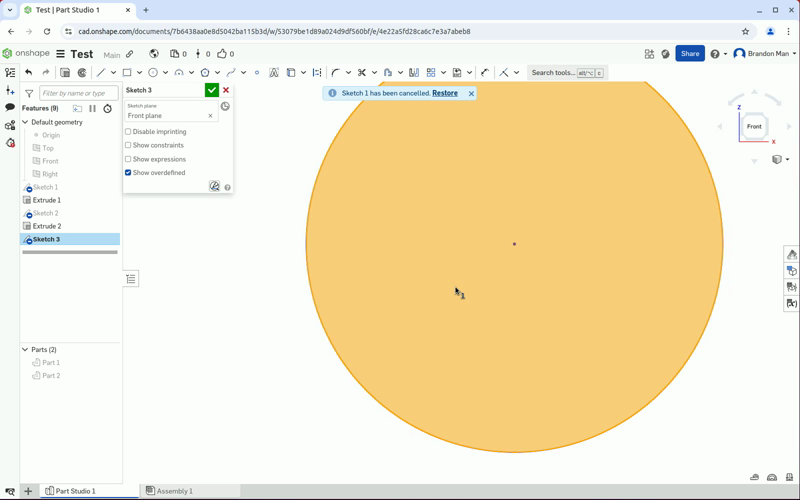
scroll(-6)
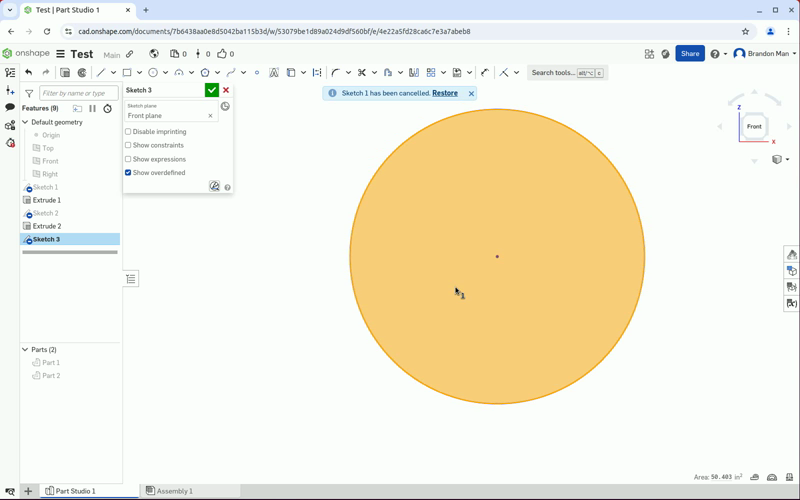
scroll(-6)
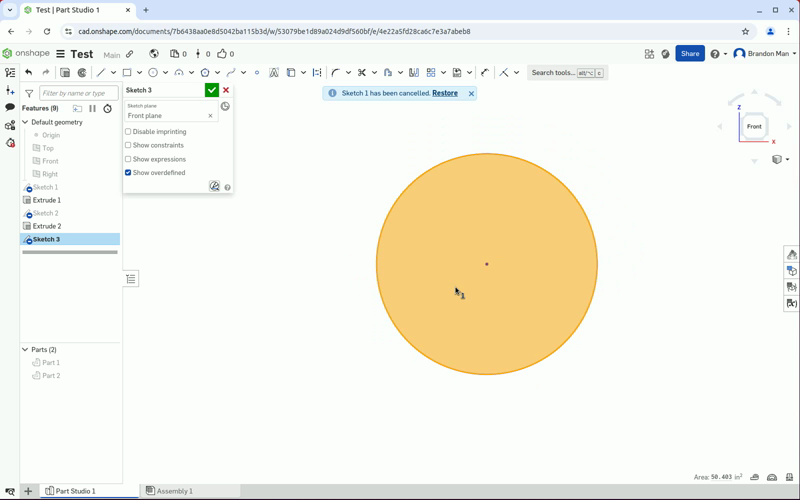
scroll(-6)
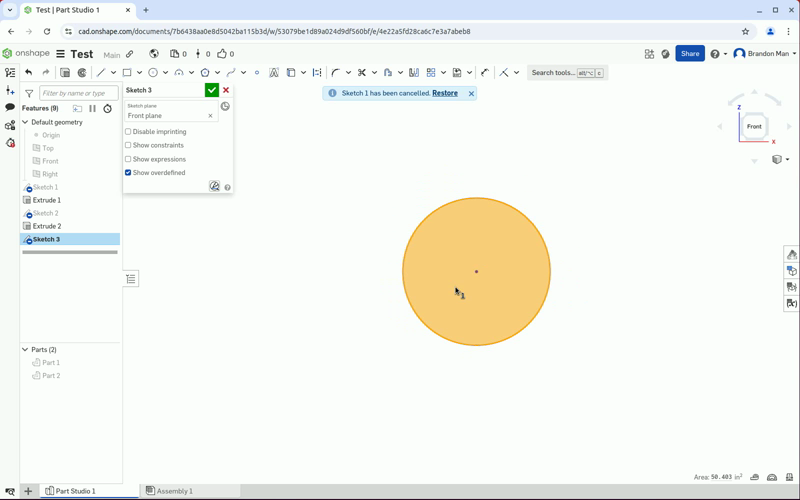
scroll(-6)
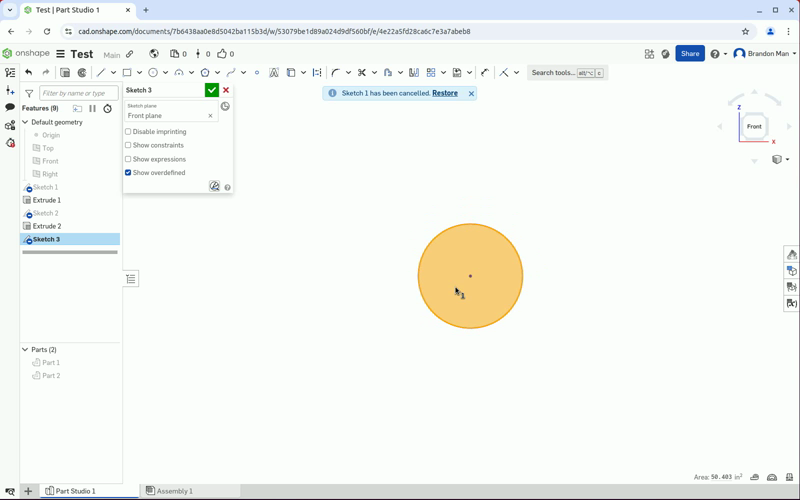
scroll(-6)
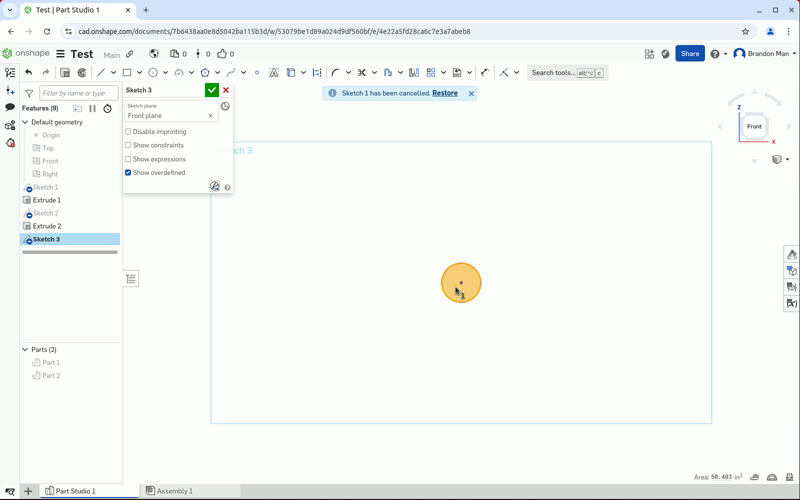
mouse_move(73, 352)
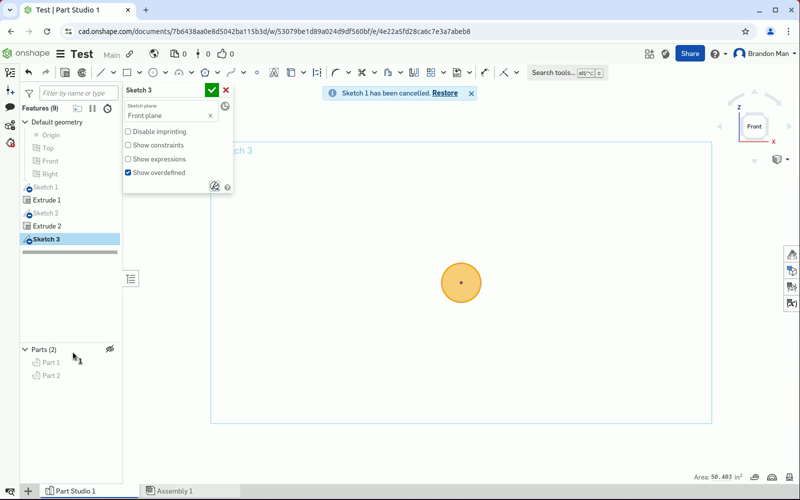
key(shift+y)
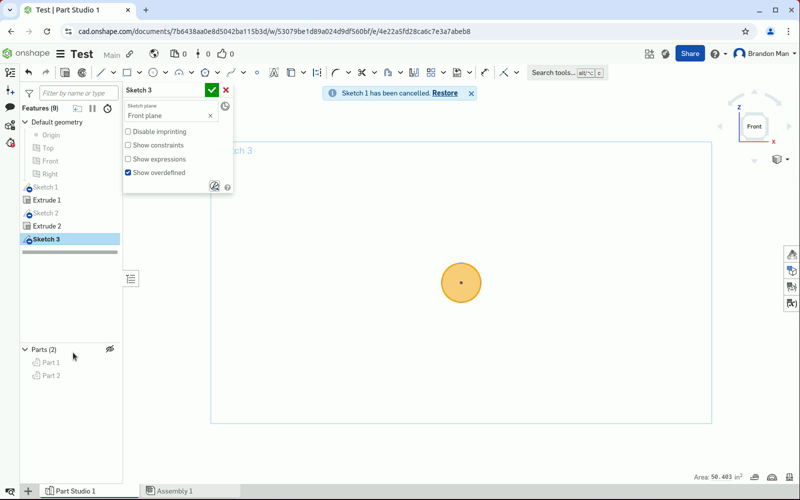
key(shift+e)
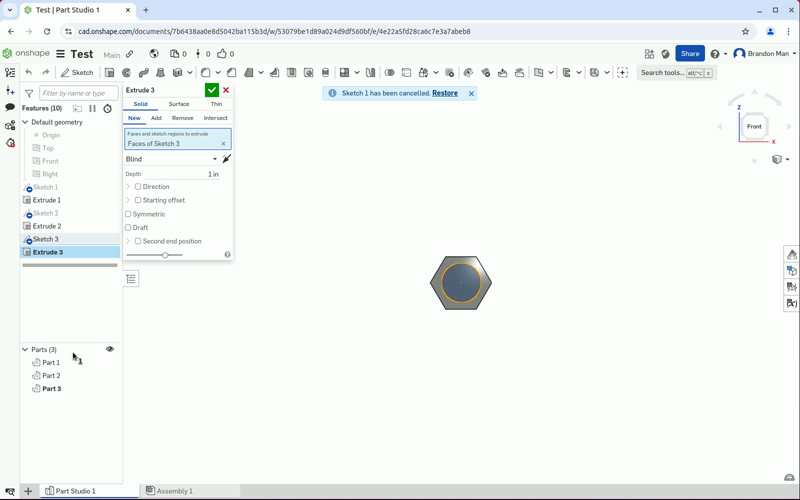
mouse_move(143, 106)
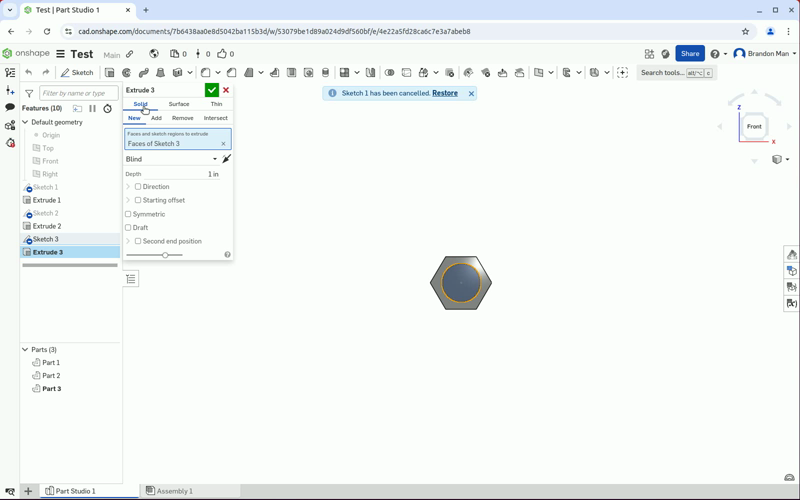
click(143, 106)
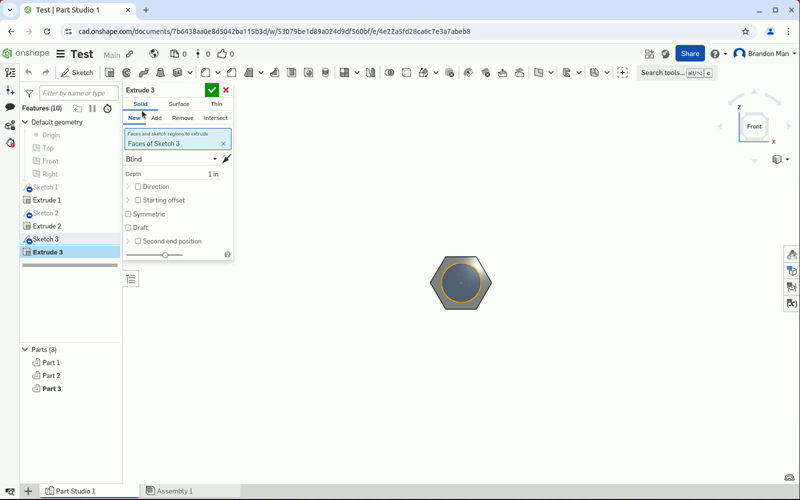
mouse_move(137, 120)
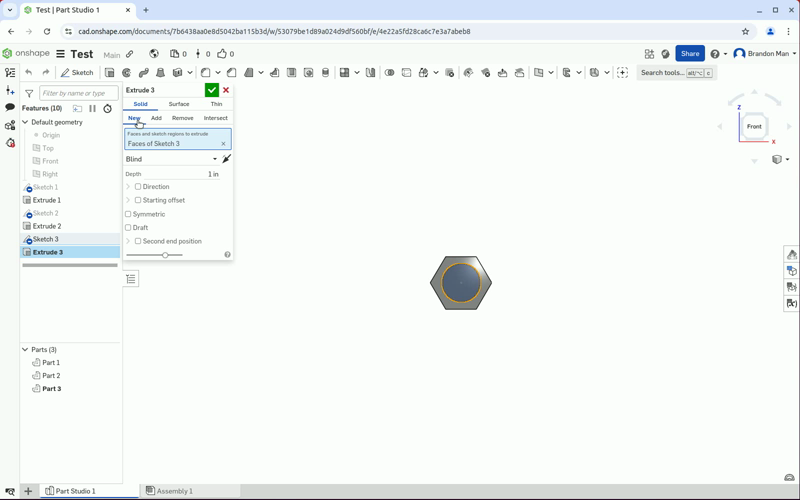
click(137, 120)
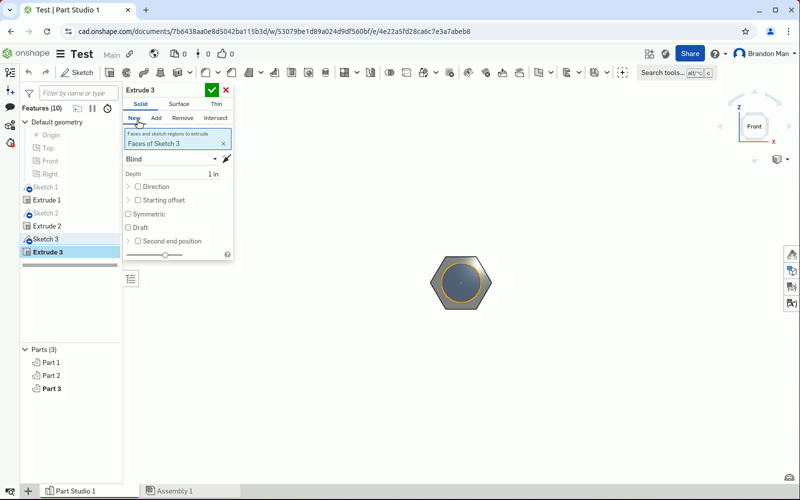
key(tab, 4)
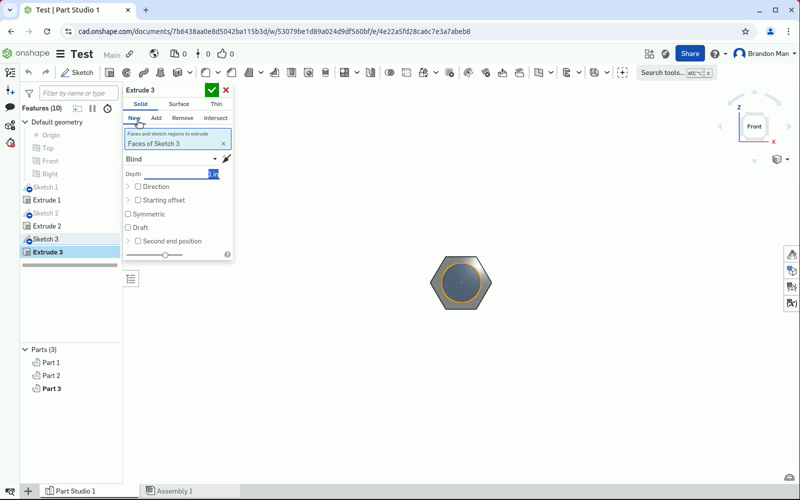
text(3.851)
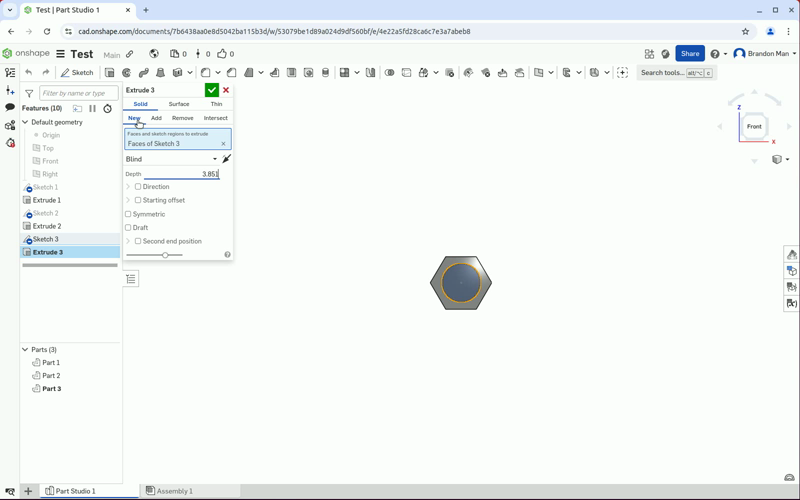
key(enter)
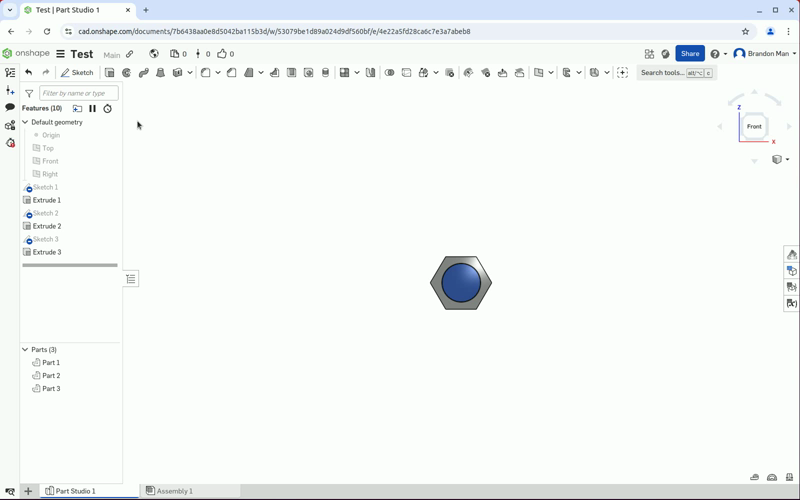
key(shift+h)
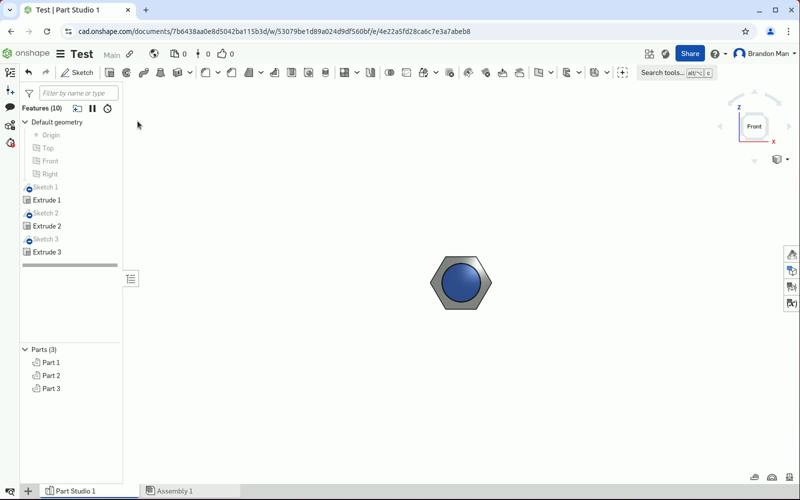
key(shift+h)
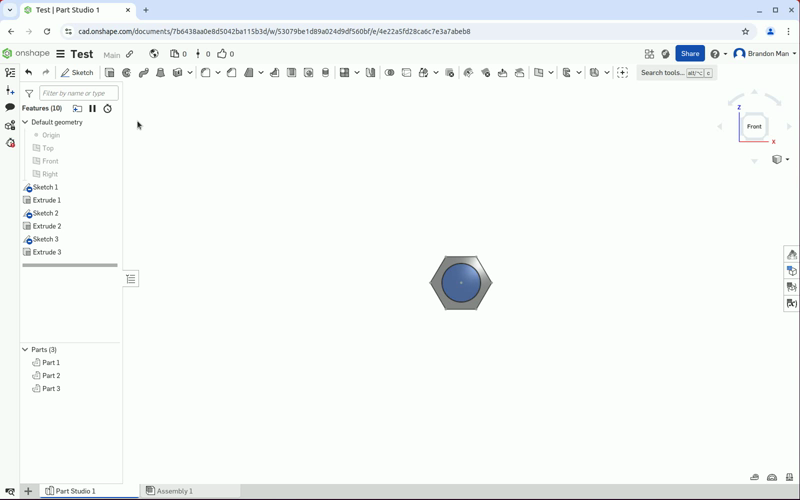
key(shift+7)
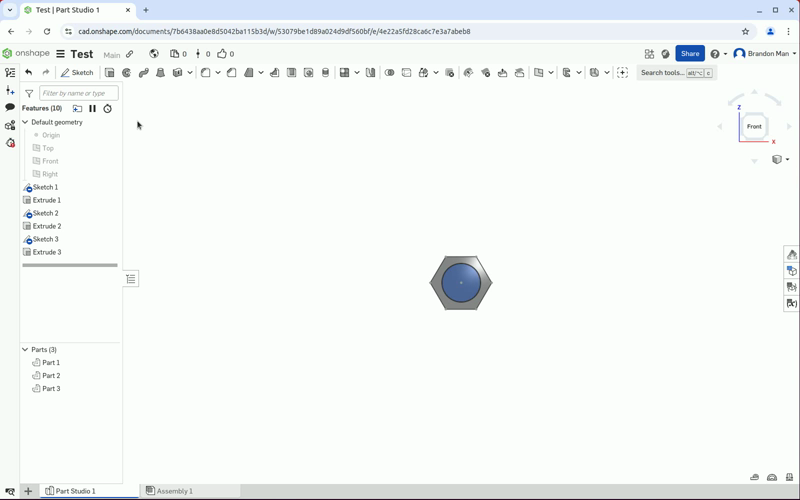
key(left, 2)
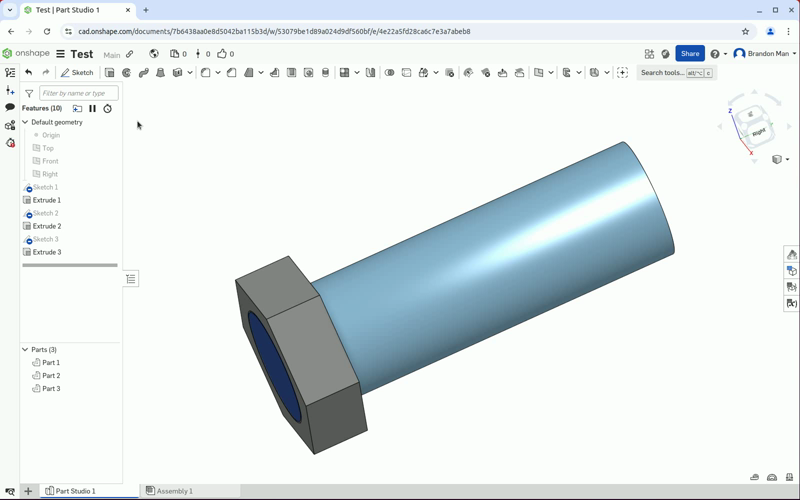
key(down, 2)
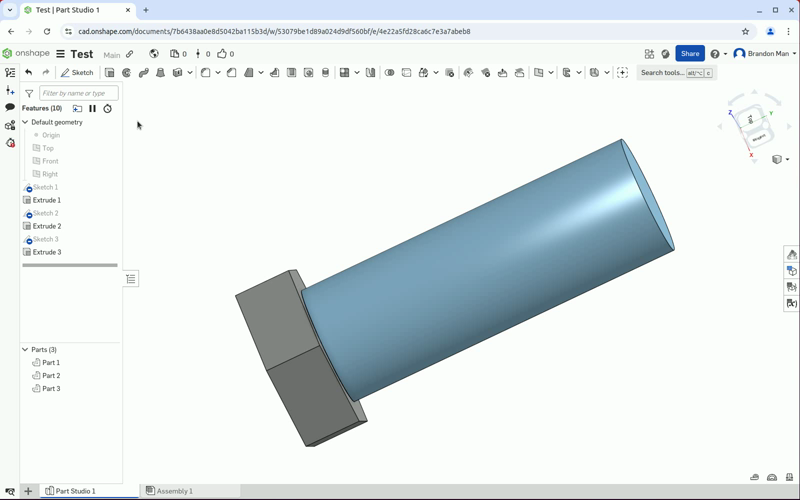
key(up, 2)
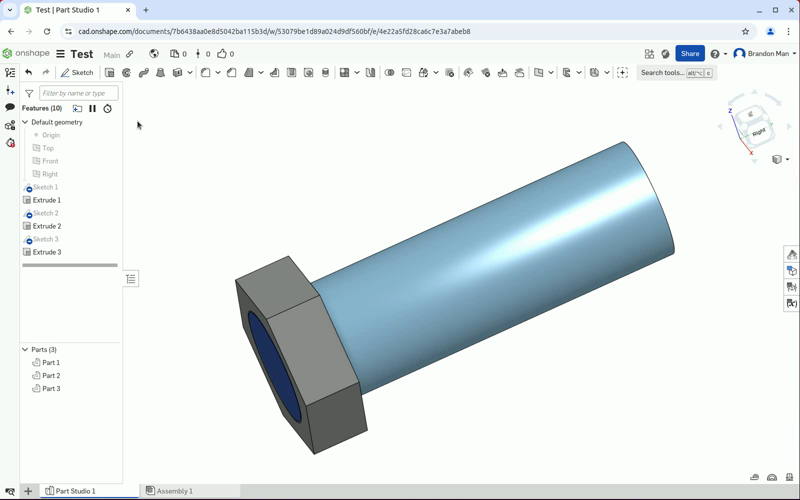
key(right, 2)
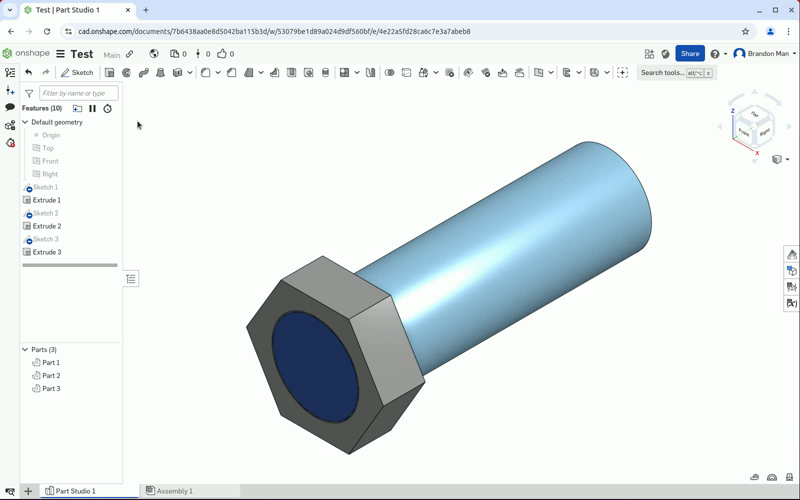
mouse_move(73, 189)
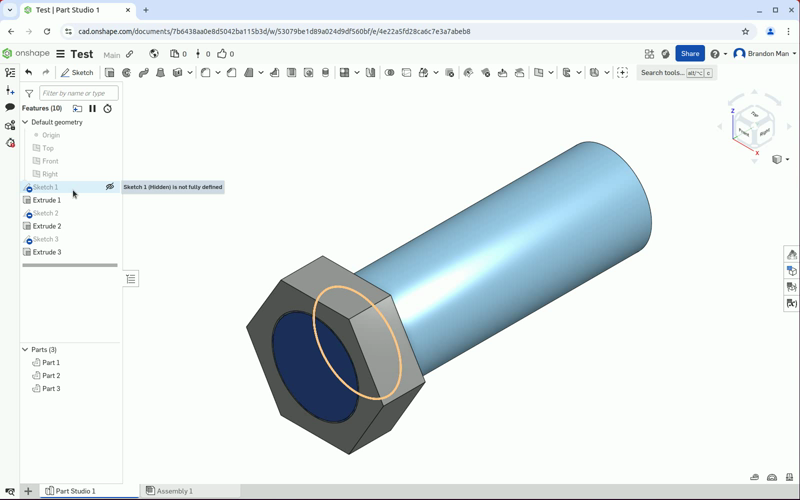
click(73, 189)